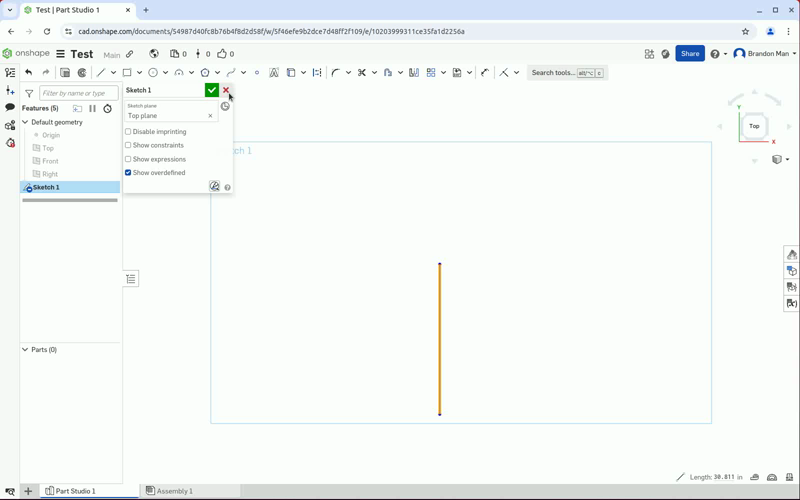
key(shift+h)
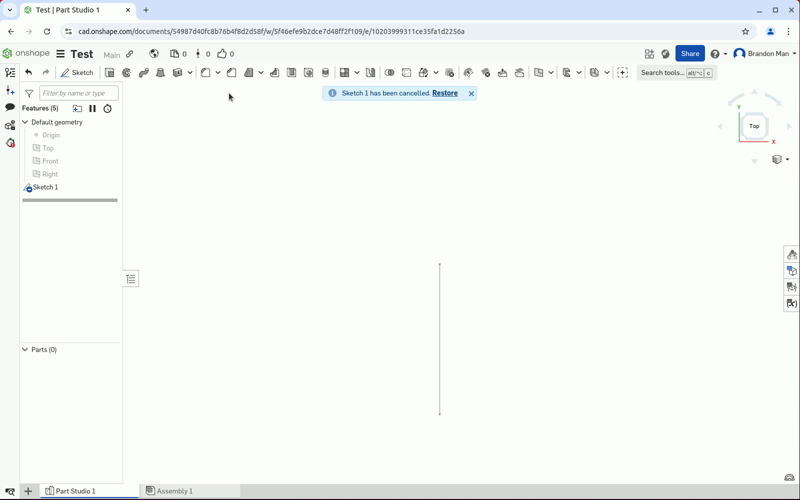
mouse_move(73, 352)
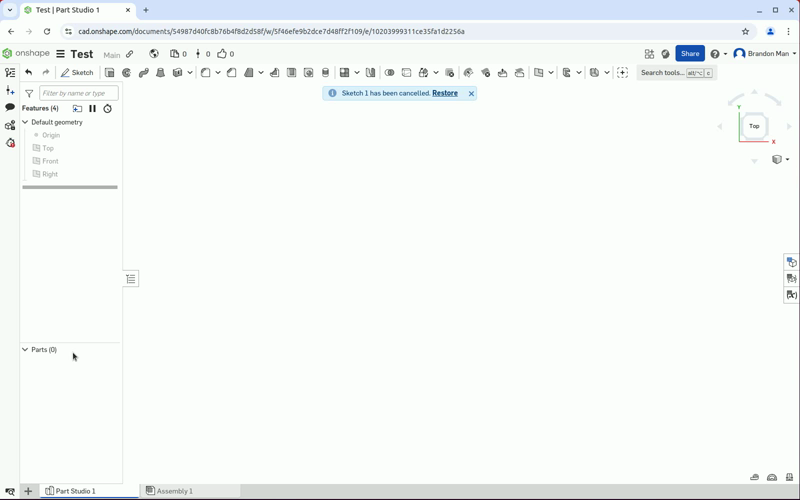
key(y)
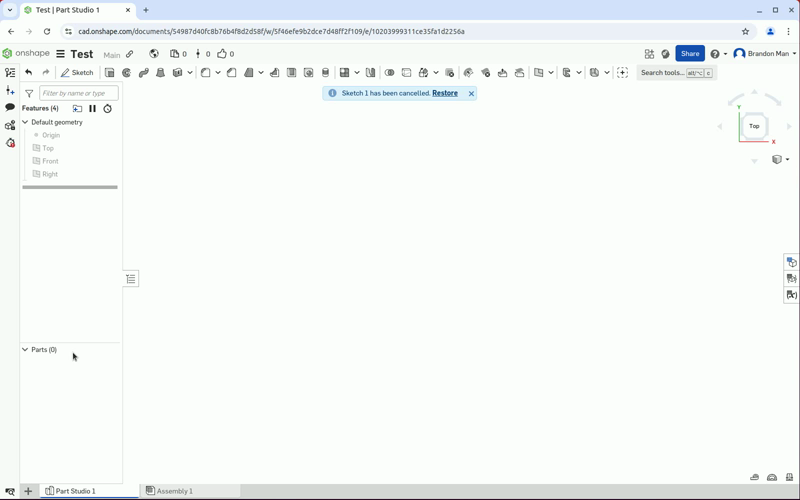
key(shift+p)
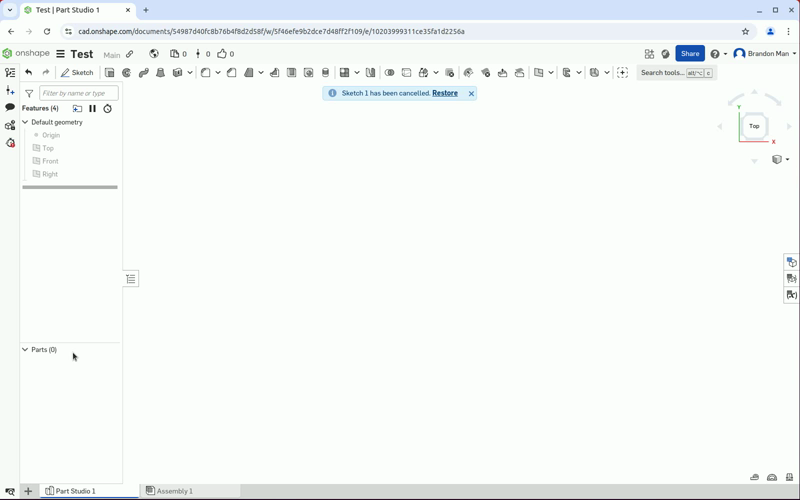
key(space)
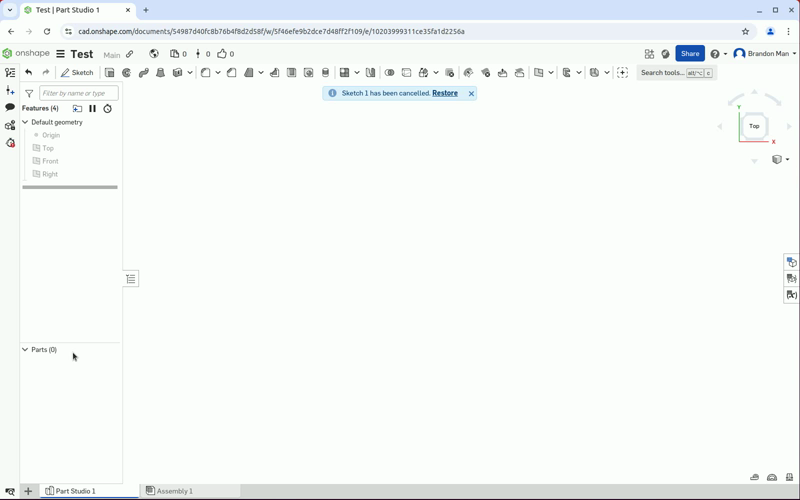
key_down(shift)
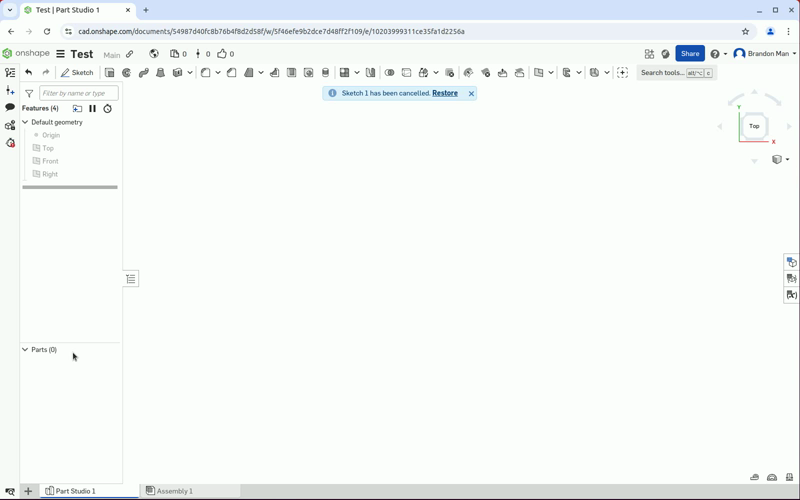
key(up)
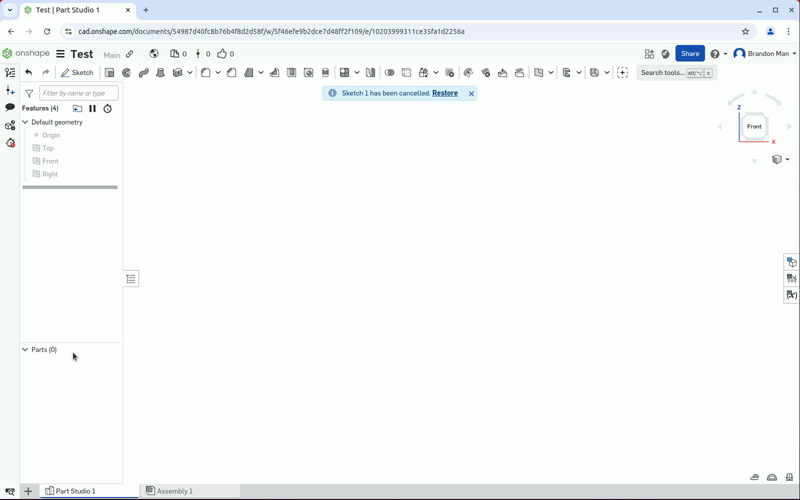
key_up(shift)
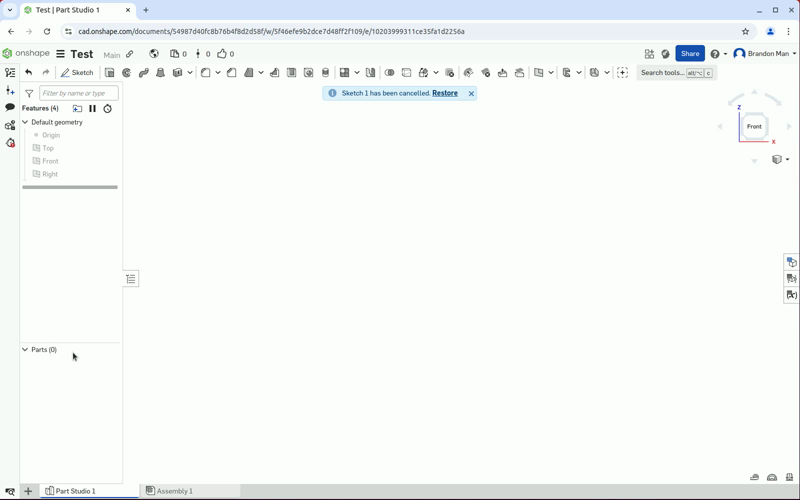
mouse_move(73, 352)
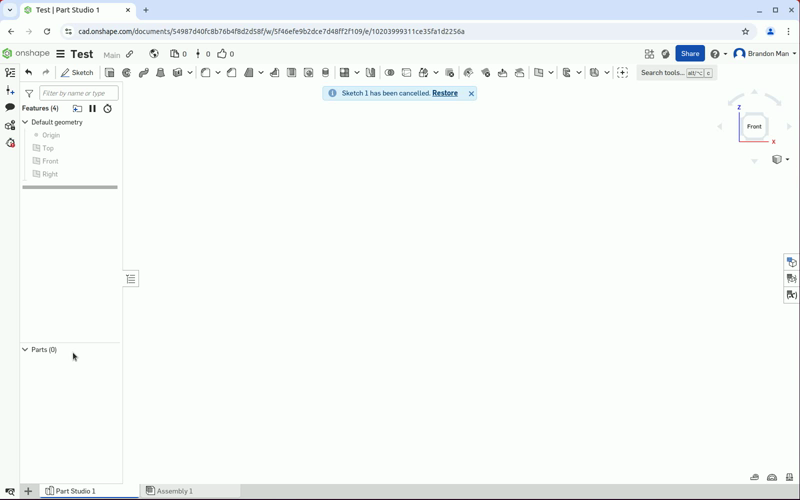
key(shift+y)
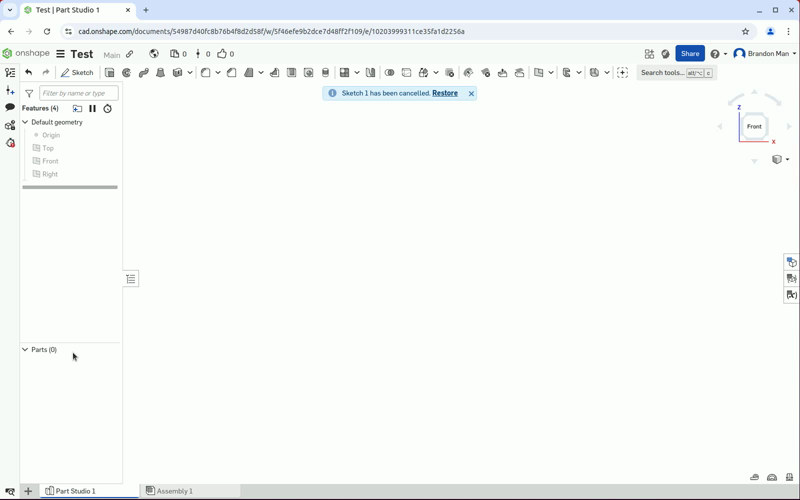
key(shift+s)
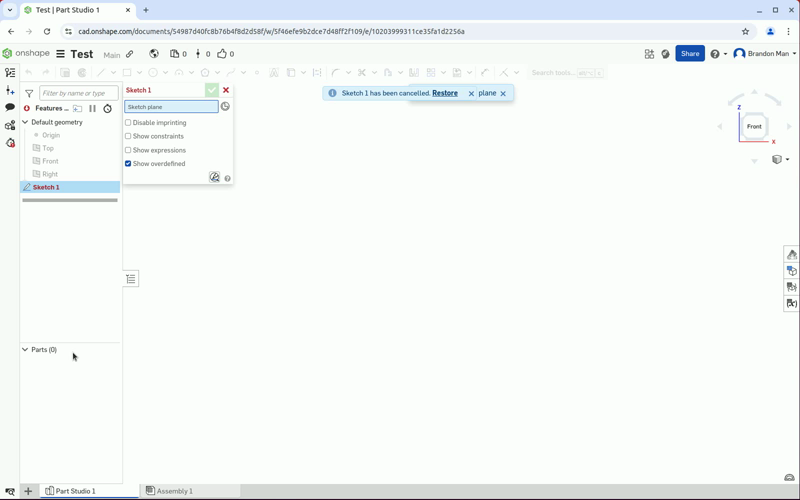
mouse_move(73, 163)
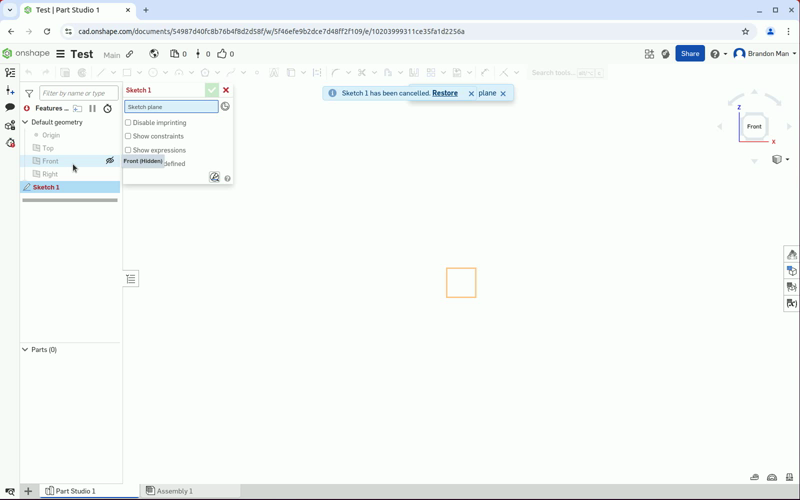
click(73, 163)
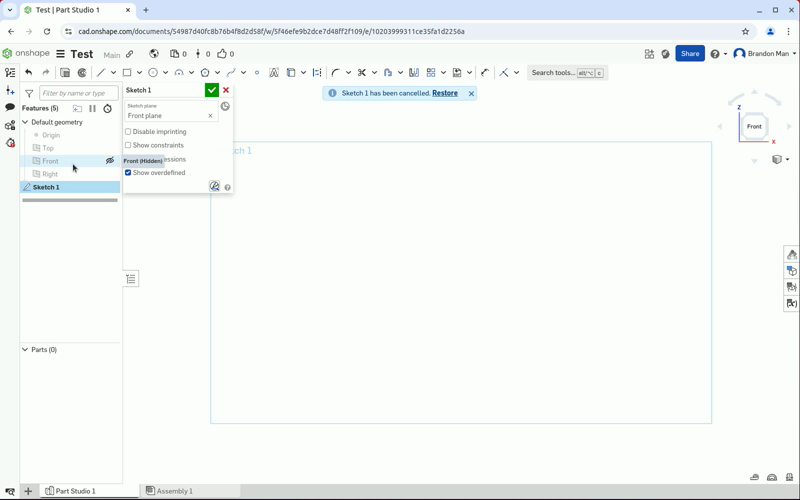
mouse_move(73, 352)
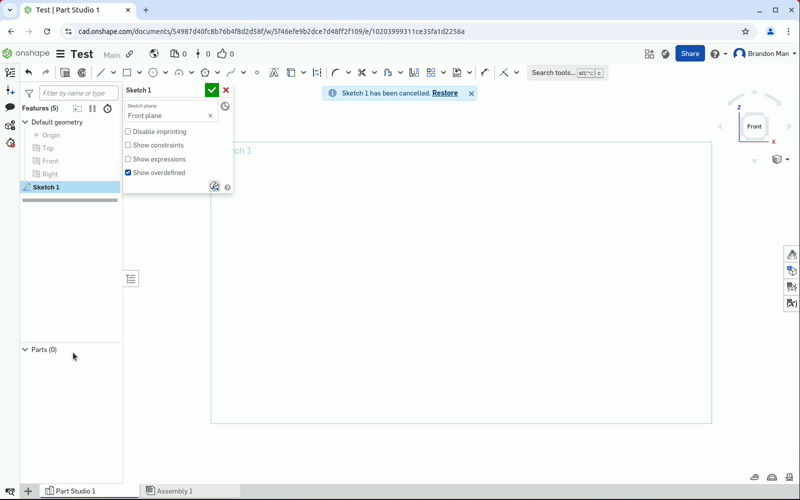
key(y)
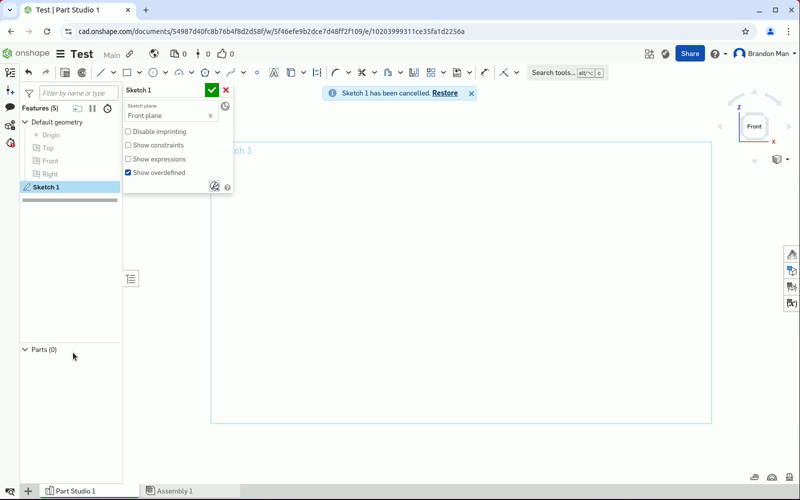
key(c)
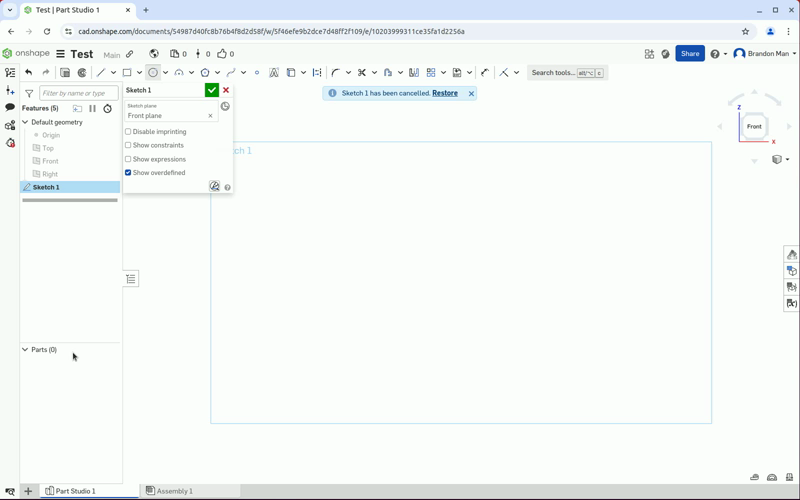
key_down(shift)
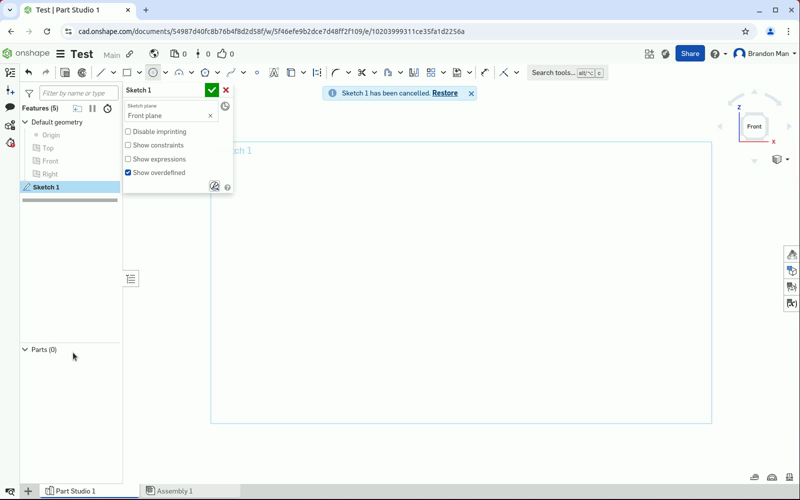
mouse_move(377, 282)
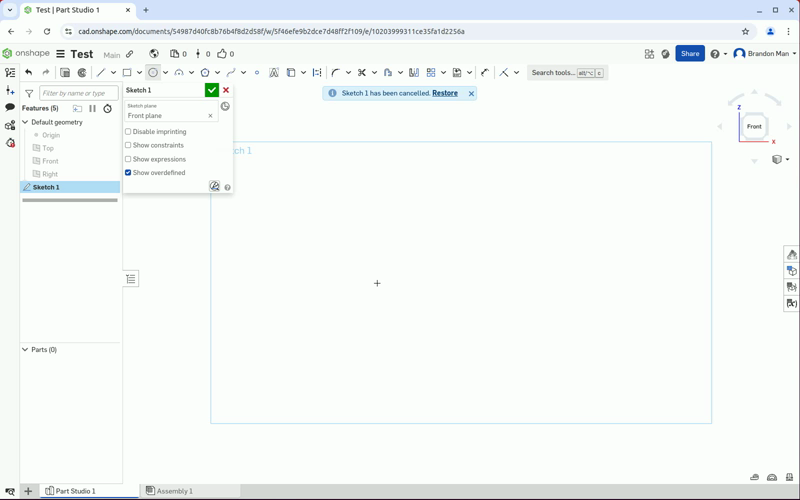
click(377, 282)
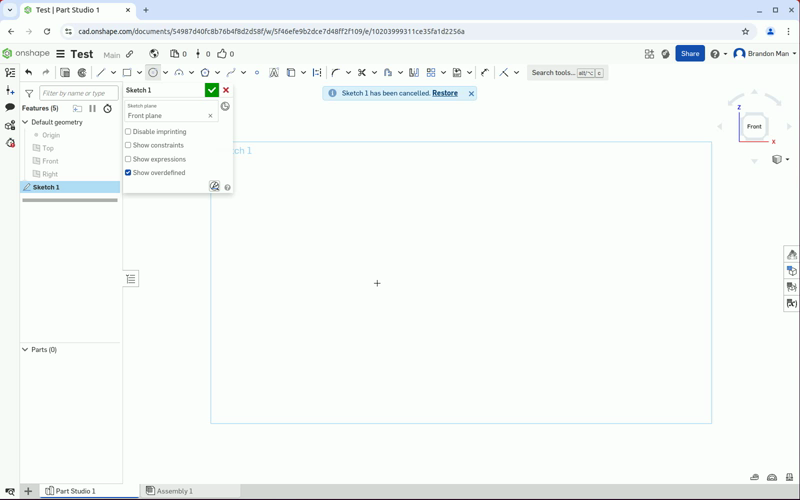
key_up(shift)
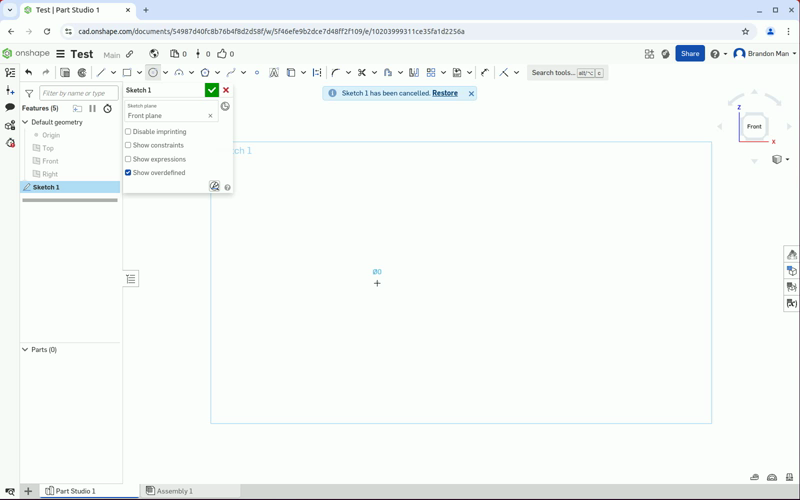
mouse_move(405, 282)
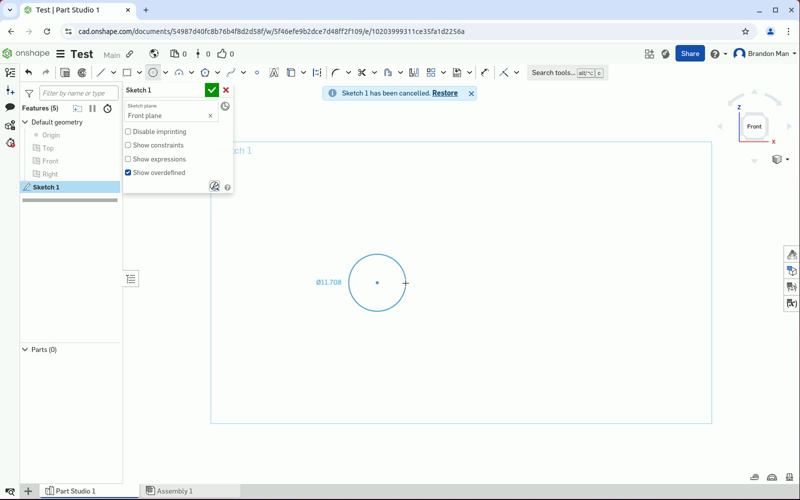
click(405, 282)
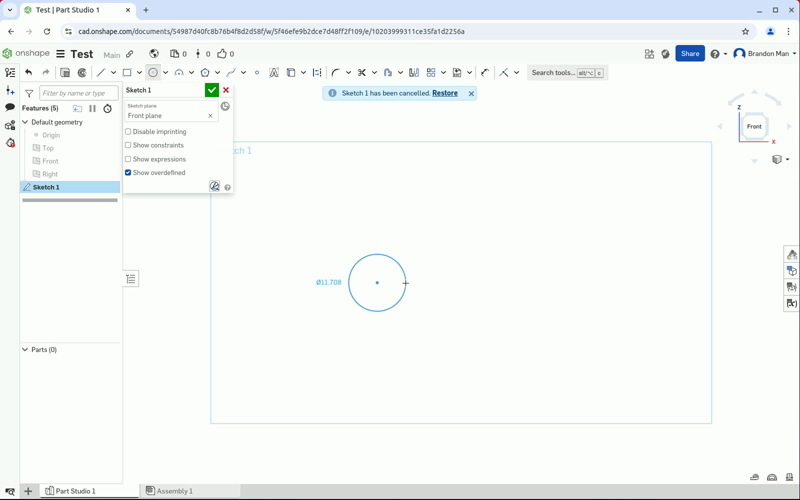
key(esc)
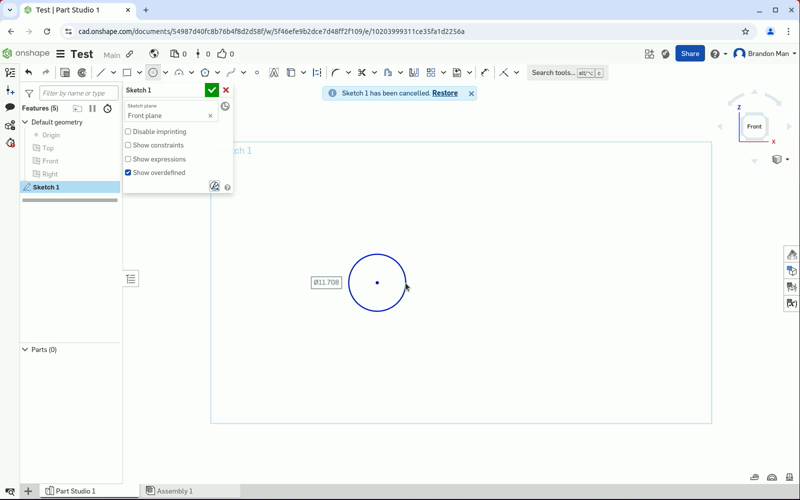
key(c)
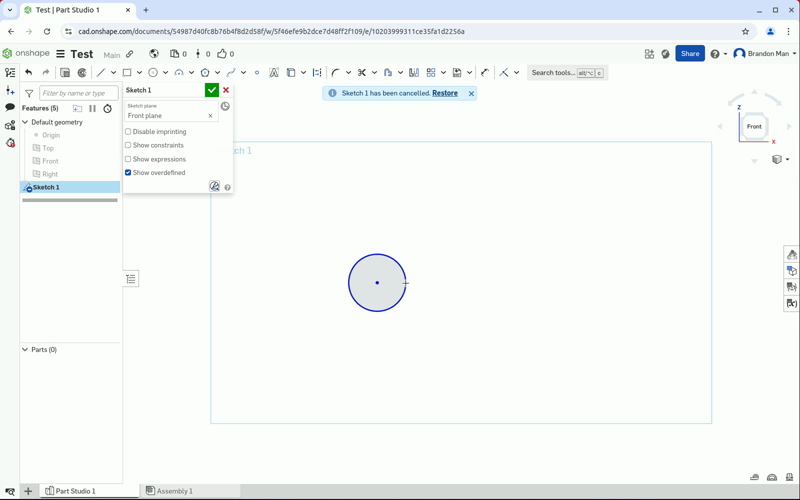
key_down(shift)
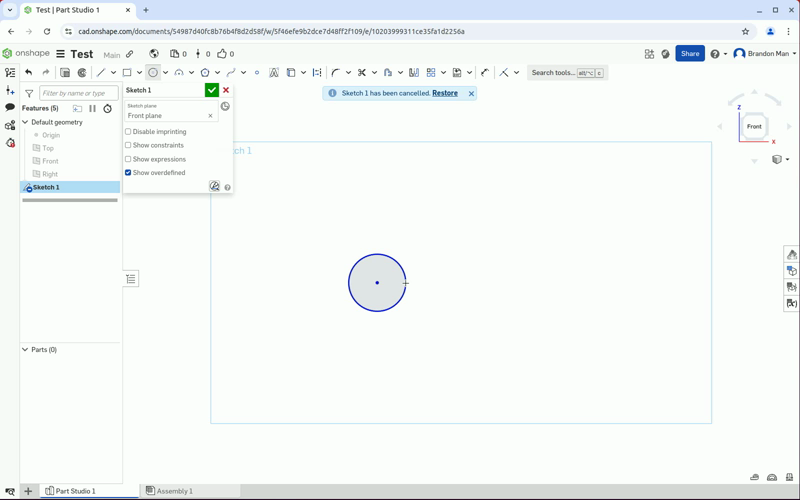
mouse_move(377, 282)
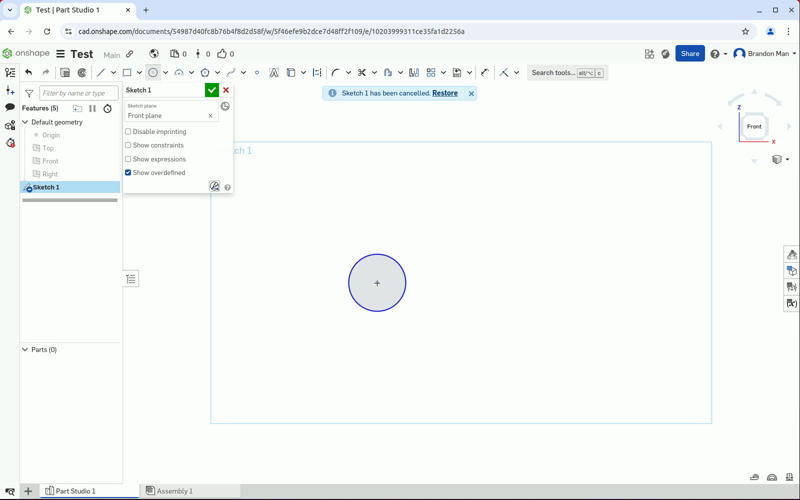
click(377, 282)
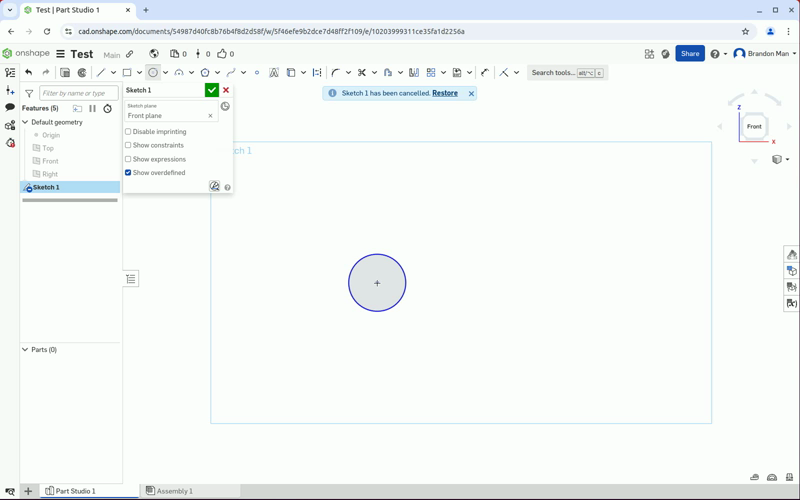
key_up(shift)
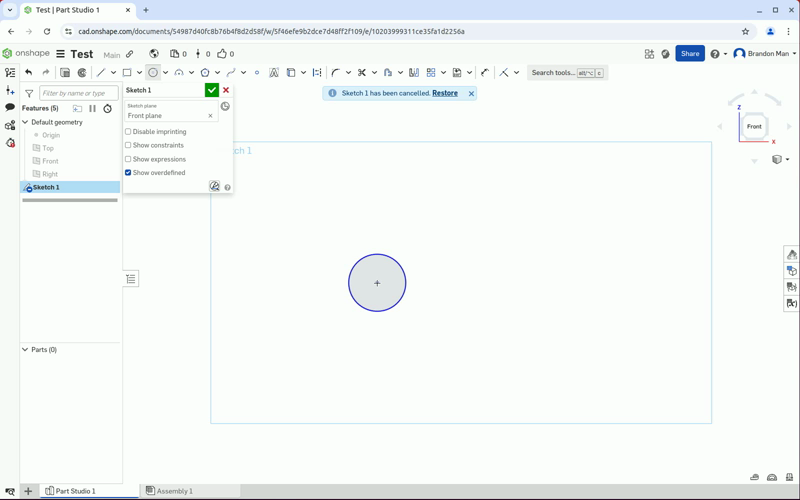
mouse_move(401, 282)
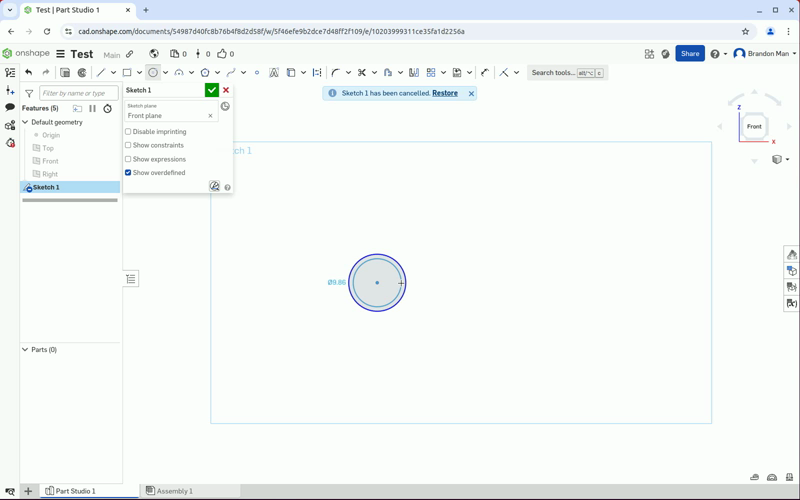
click(401, 282)
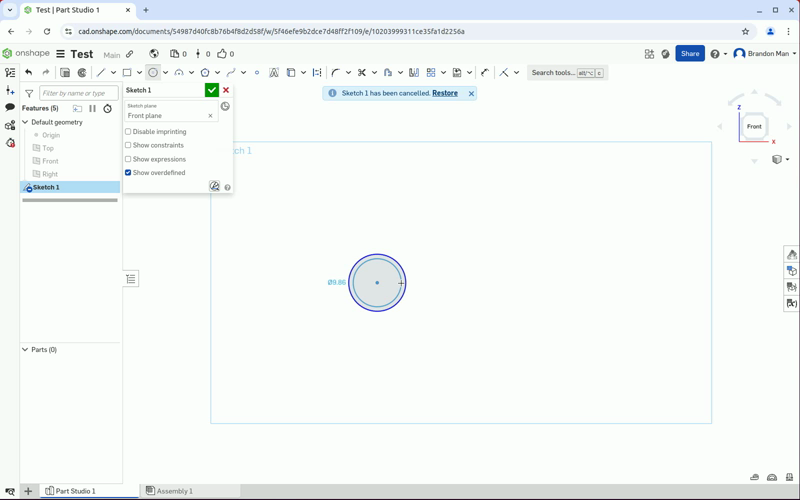
key(esc)
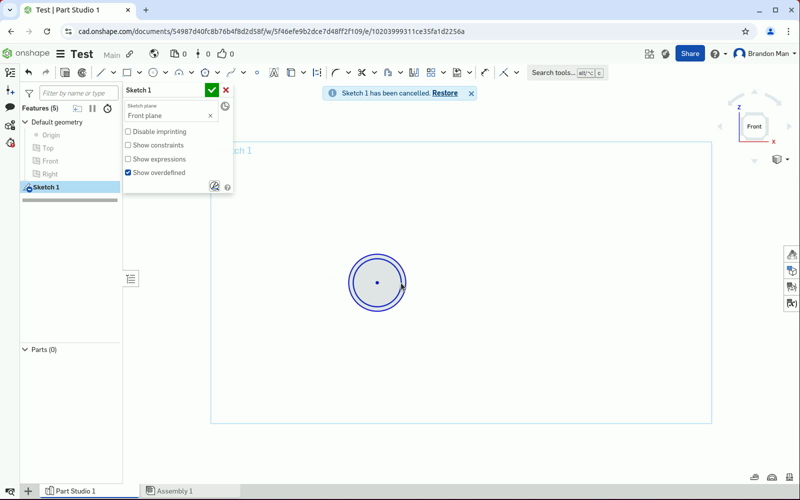
mouse_move(403, 286)
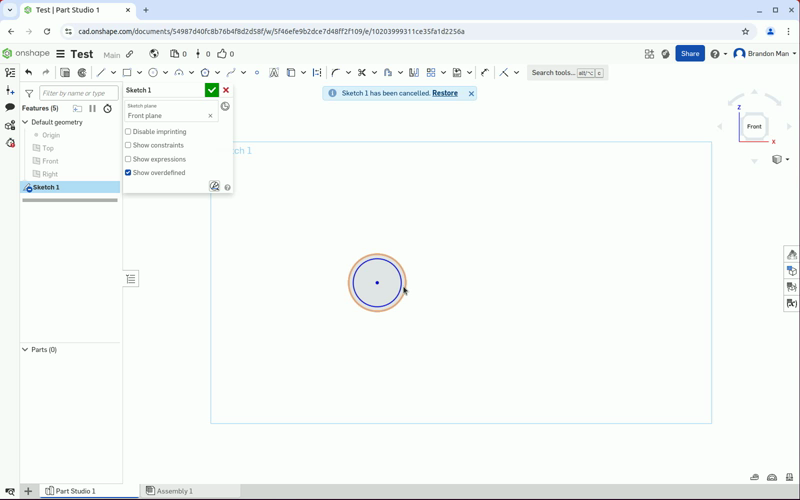
scroll(6)
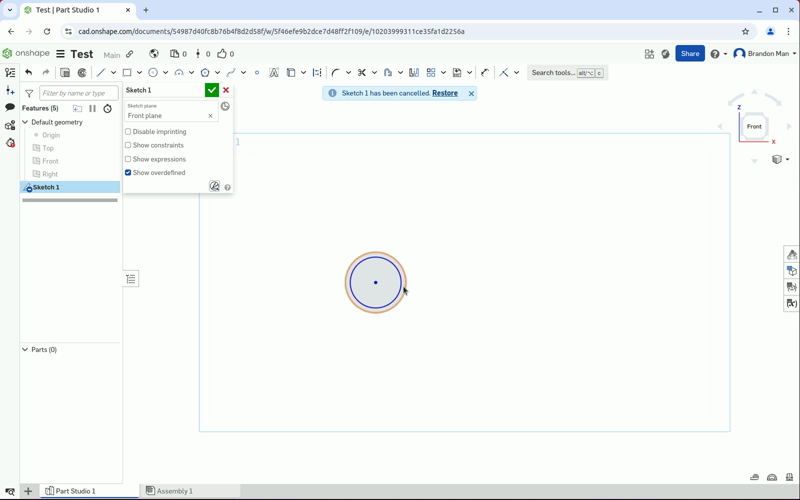
scroll(6)
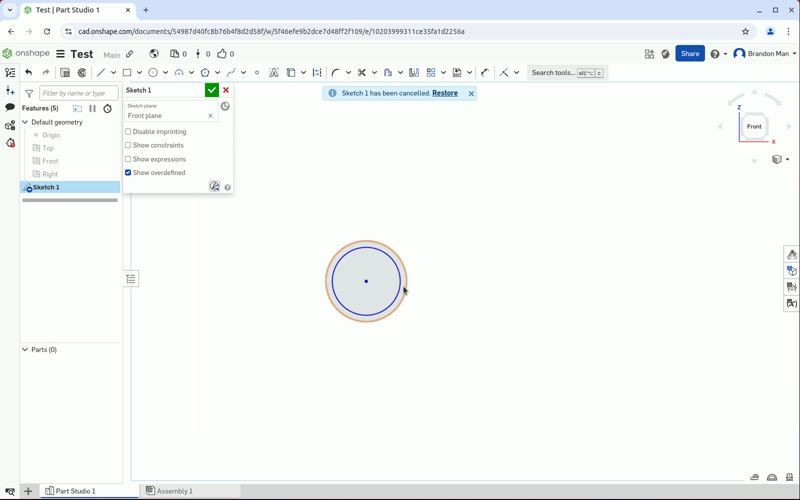
scroll(6)
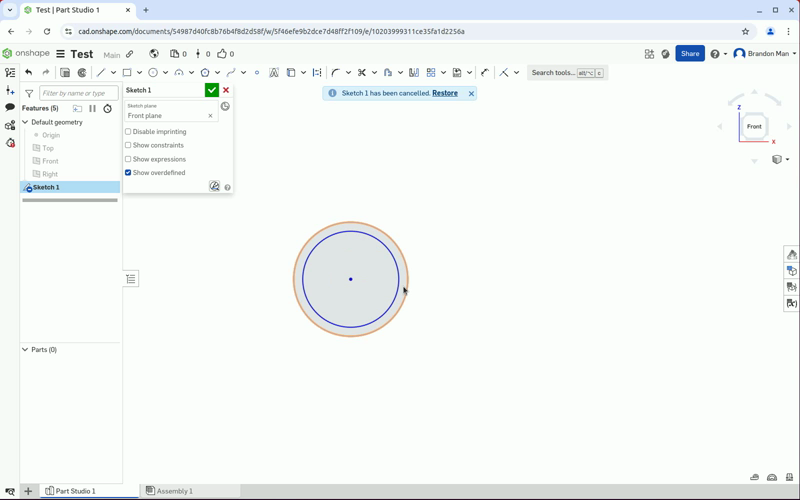
scroll(6)
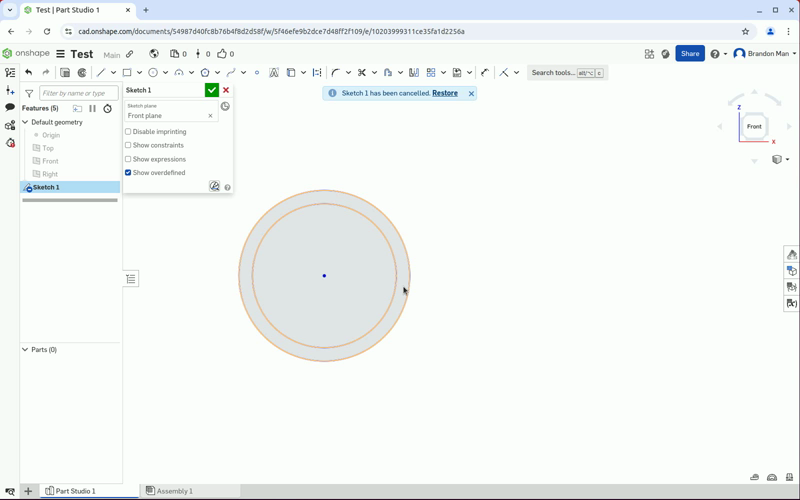
scroll(6)
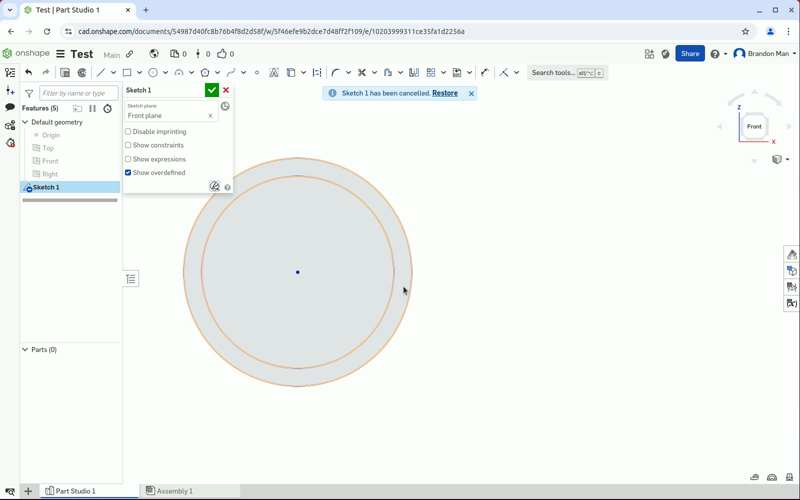
scroll(6)
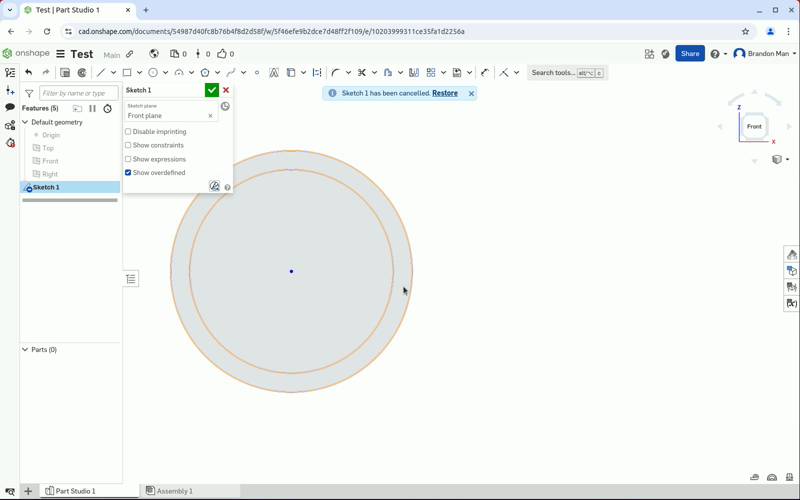
scroll(6)
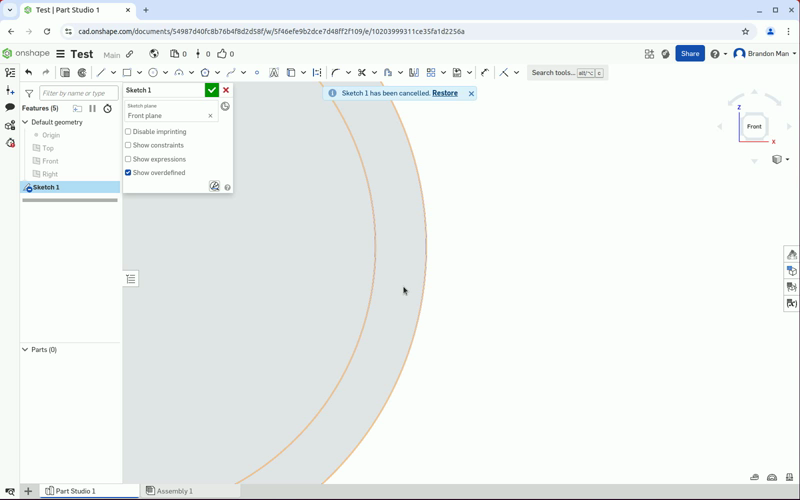
click(403, 286)
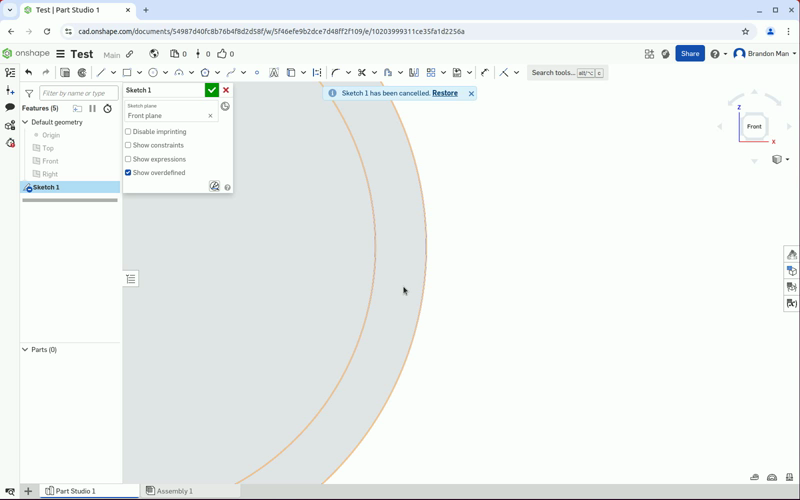
scroll(-6)
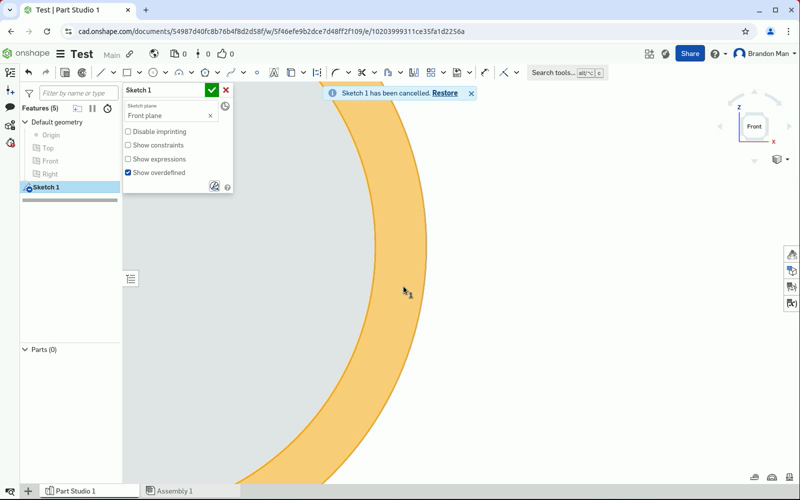
scroll(-6)
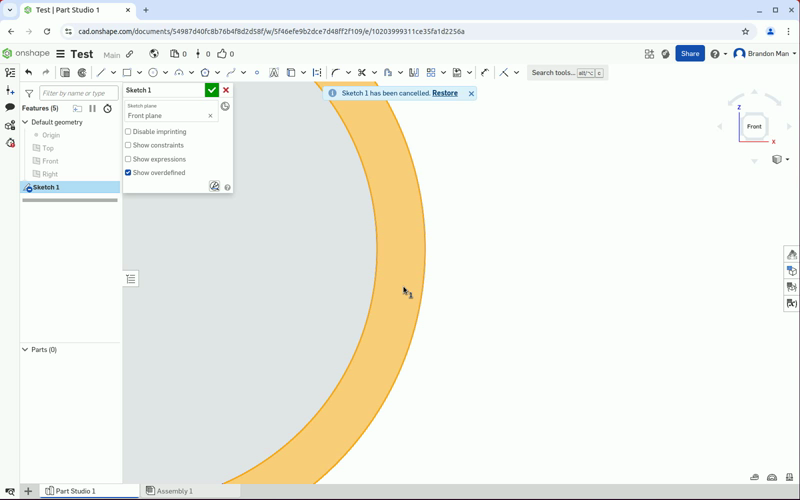
scroll(-6)
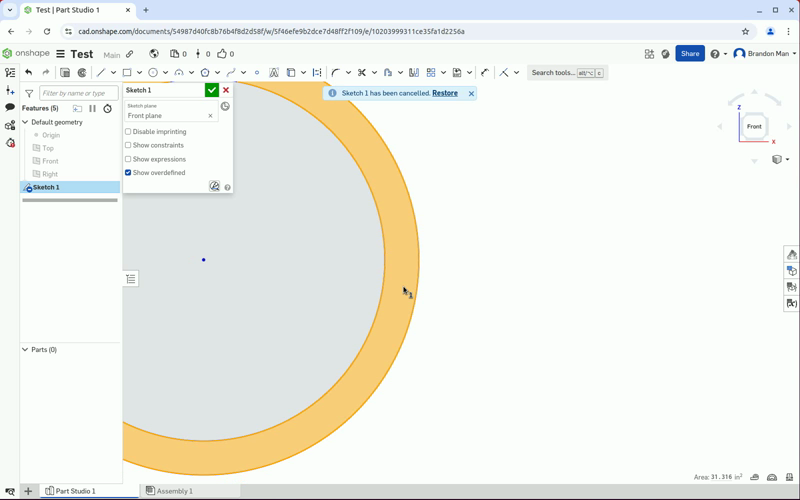
scroll(-6)
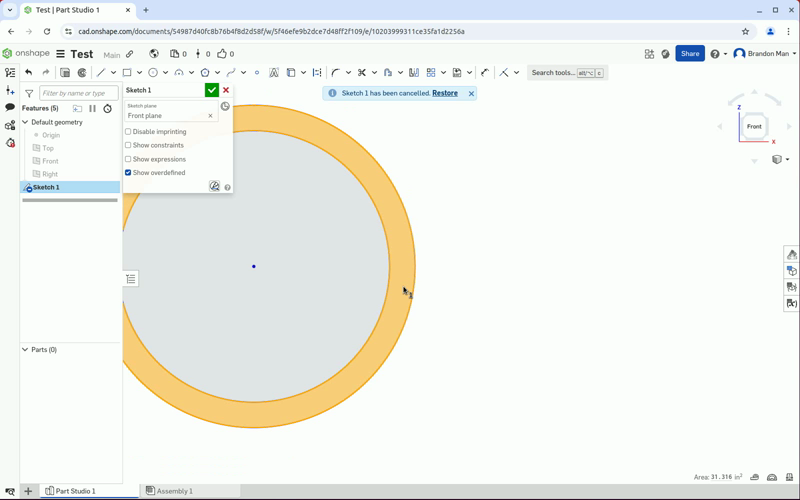
scroll(-6)
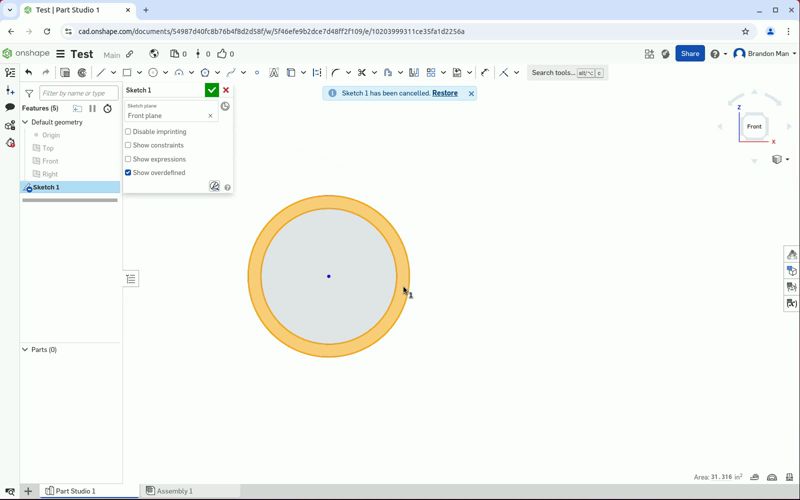
scroll(-6)
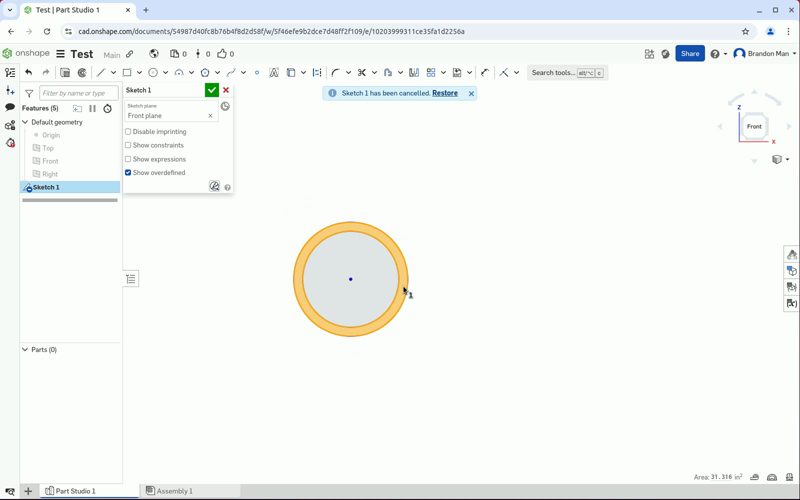
scroll(-6)
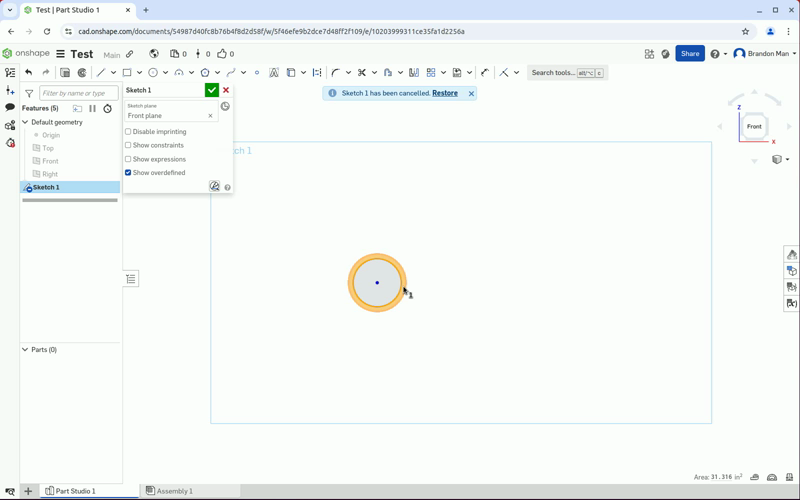
mouse_move(73, 352)
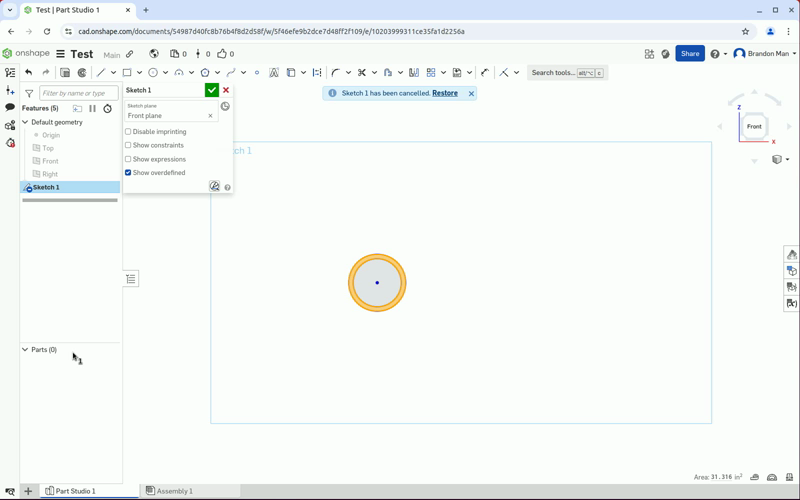
key(shift+y)
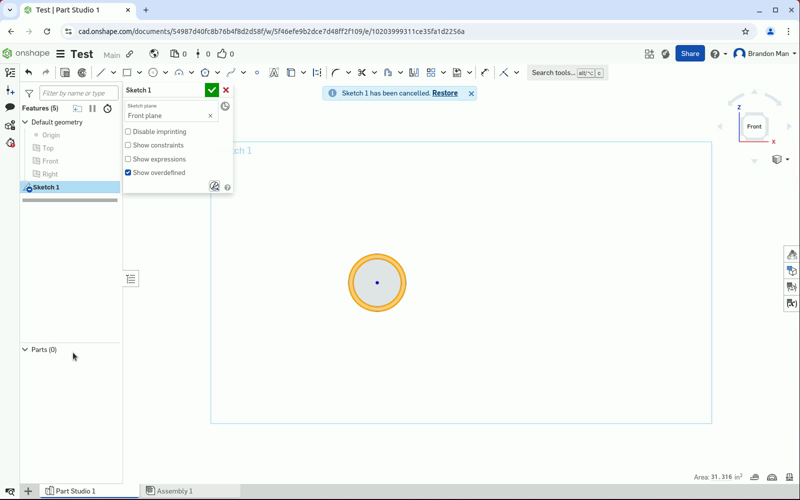
key(shift+e)
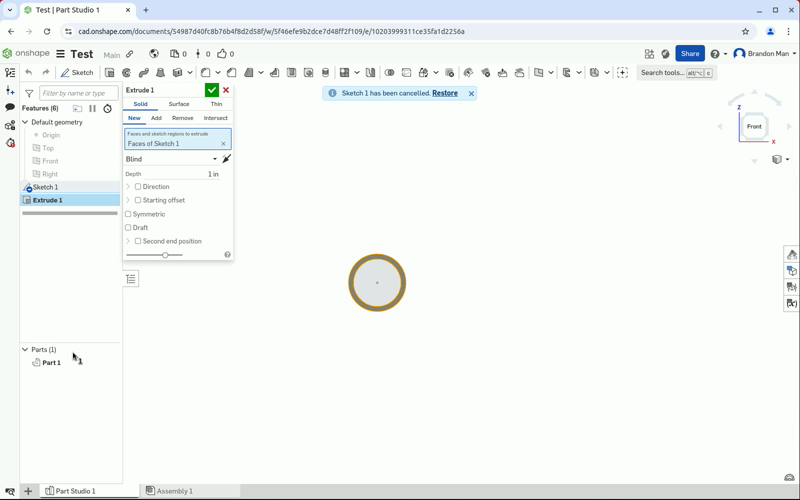
mouse_move(143, 106)
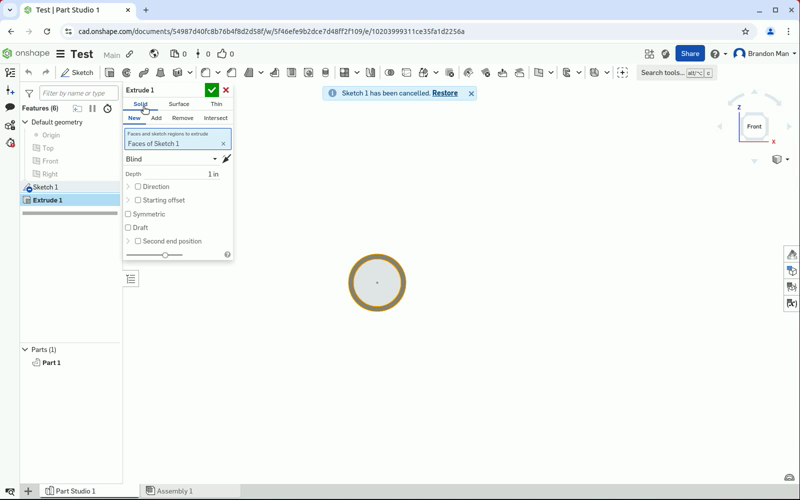
click(143, 106)
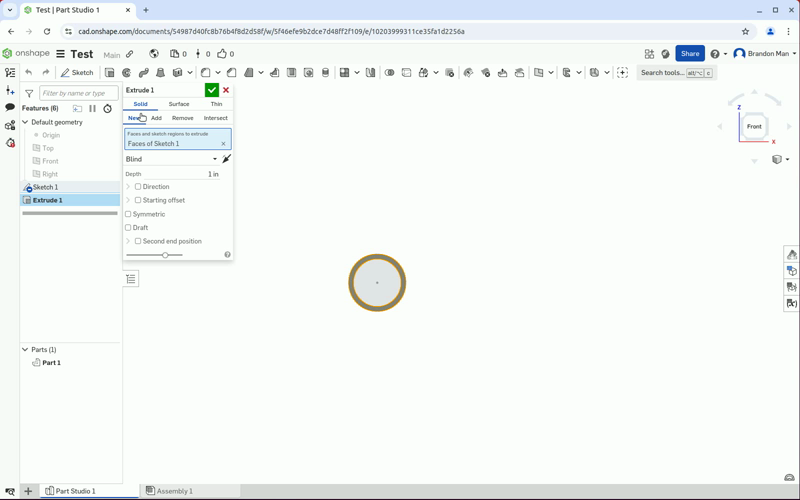
mouse_move(137, 120)
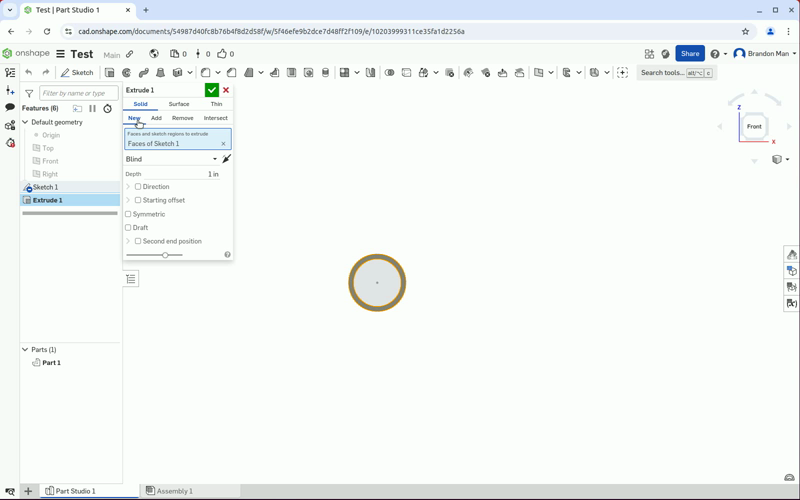
click(137, 120)
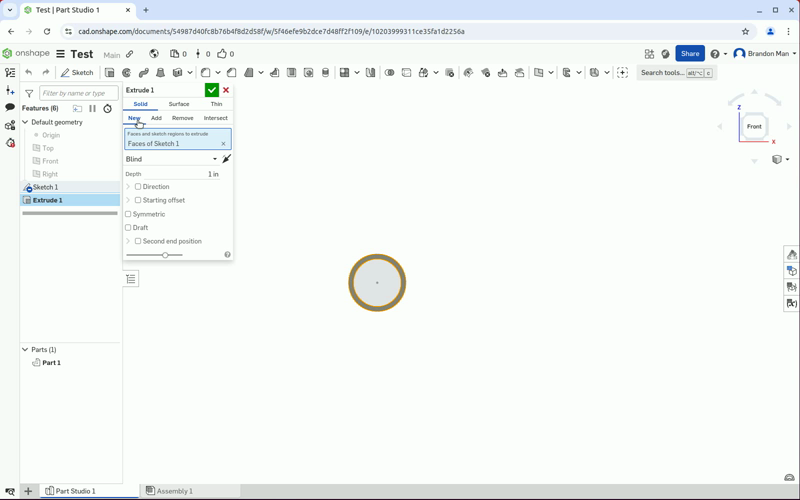
key(tab, 4)
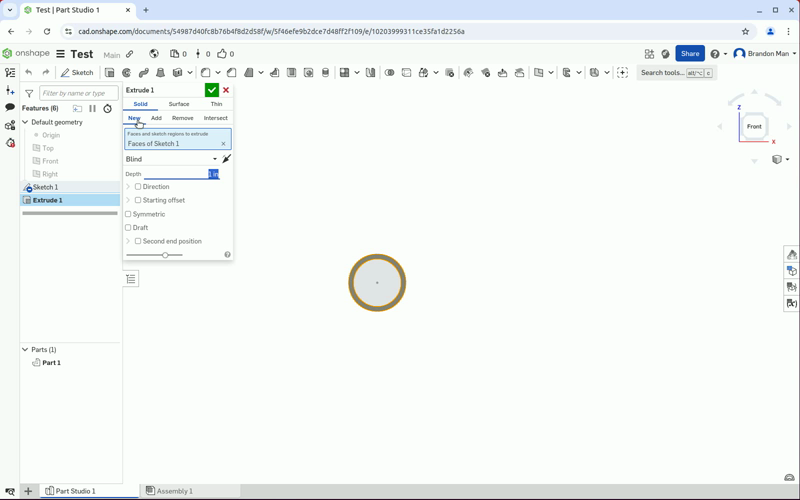
text(4.814)
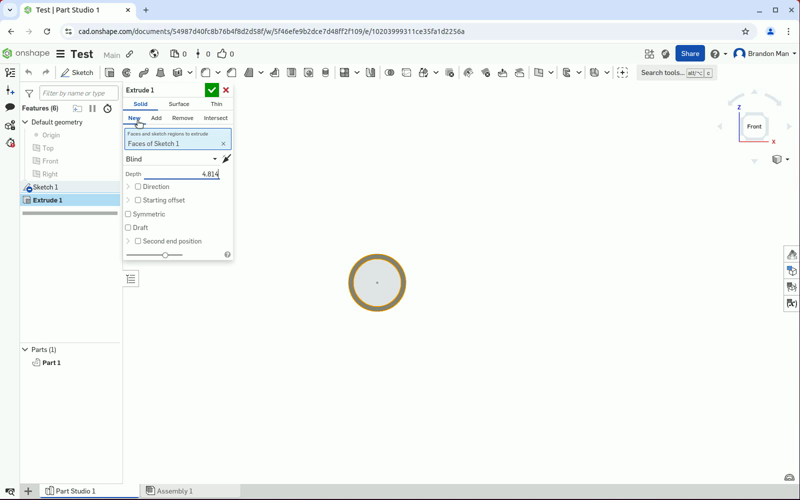
key(enter)
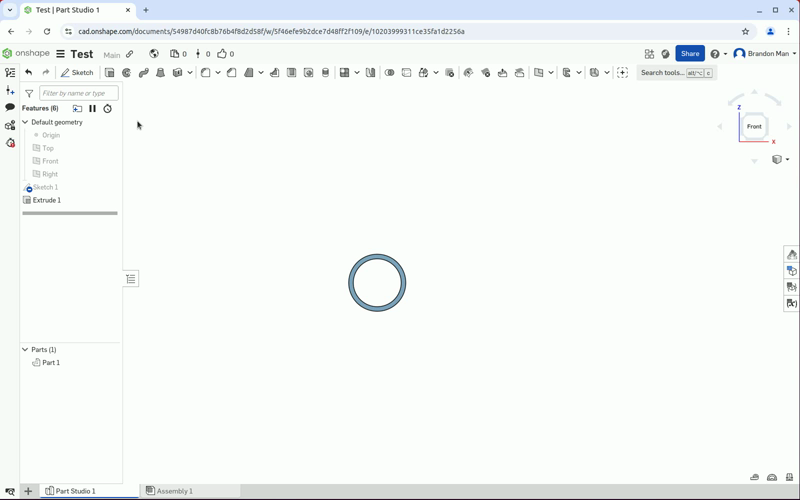
key(shift+h)
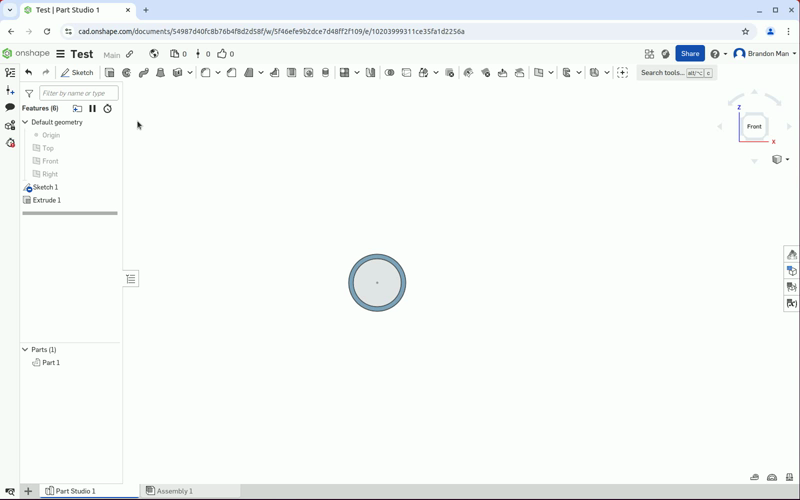
key(shift+h)
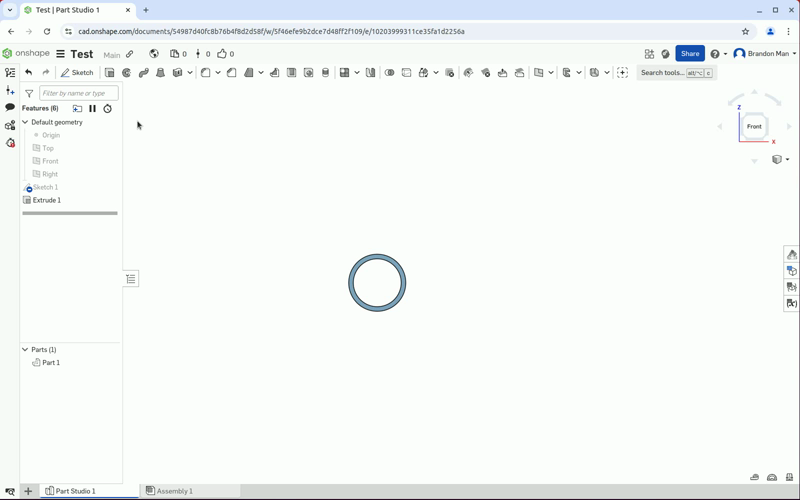
mouse_move(73, 189)
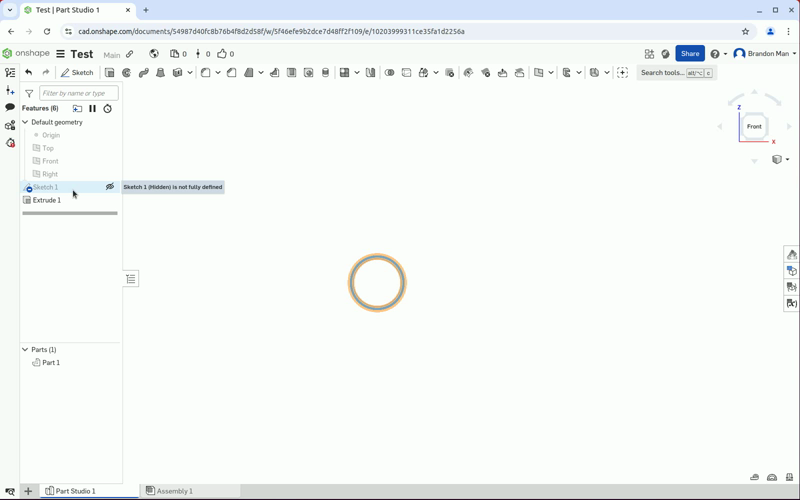
click(73, 189)
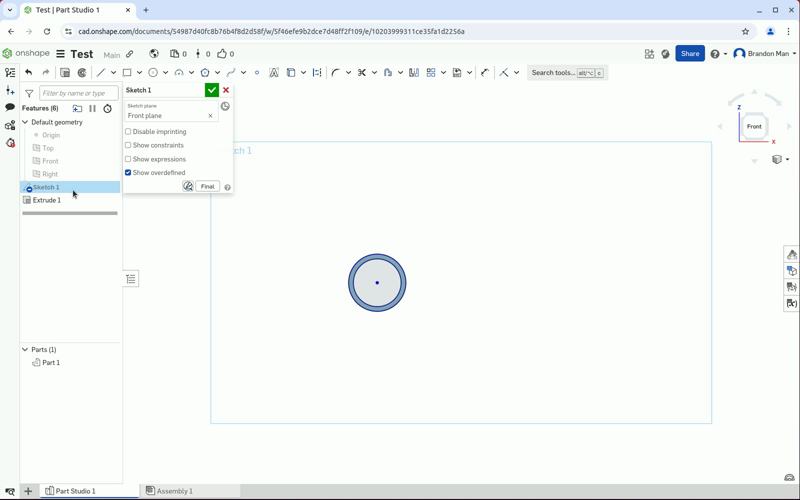
mouse_move(229, 92)
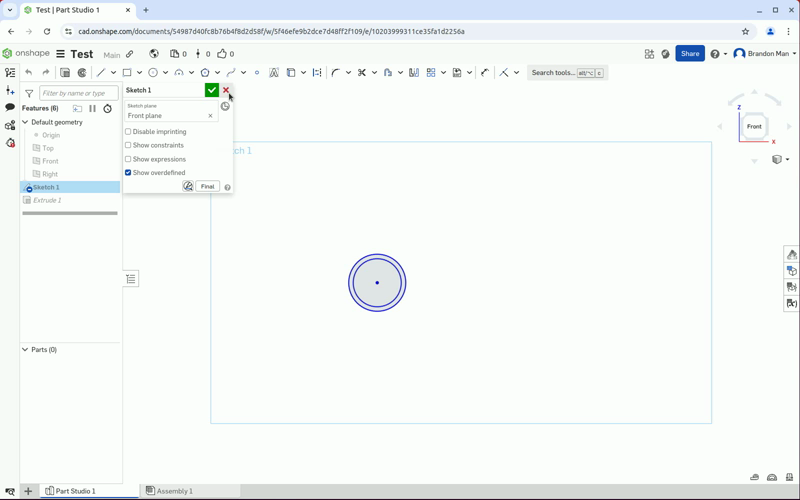
click(229, 92)
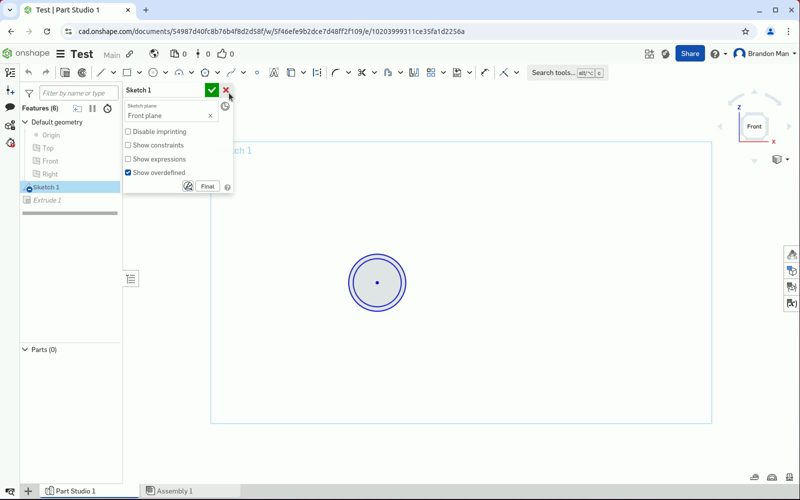
key(shift+s)
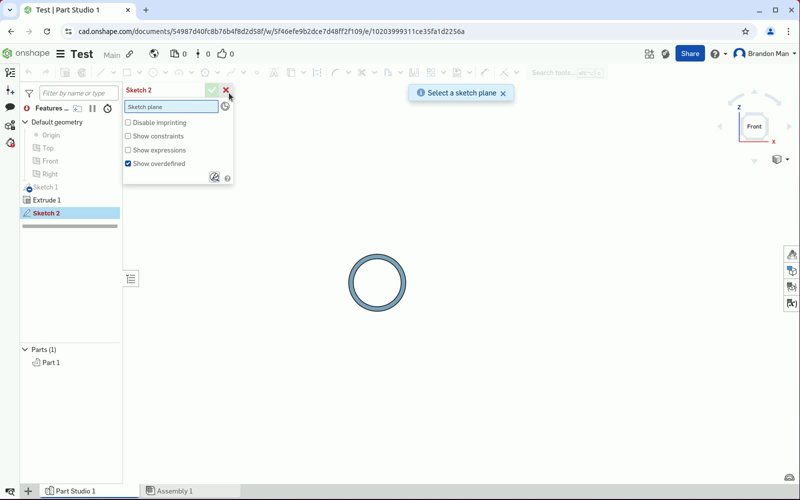
mouse_move(73, 163)
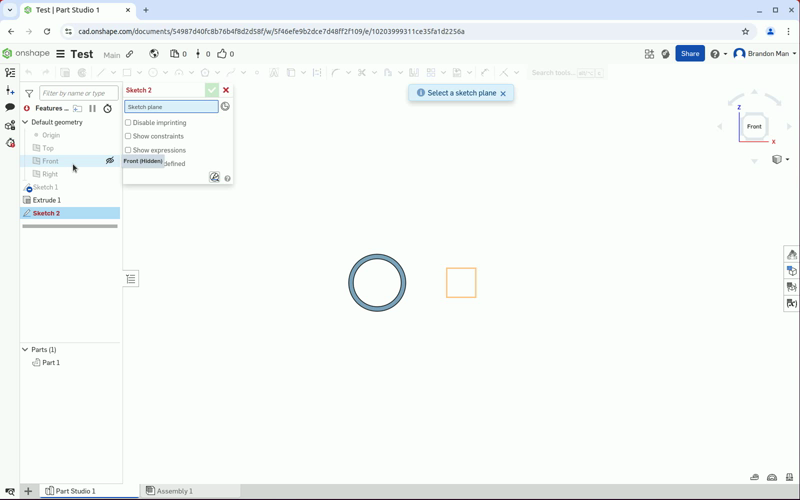
click(73, 163)
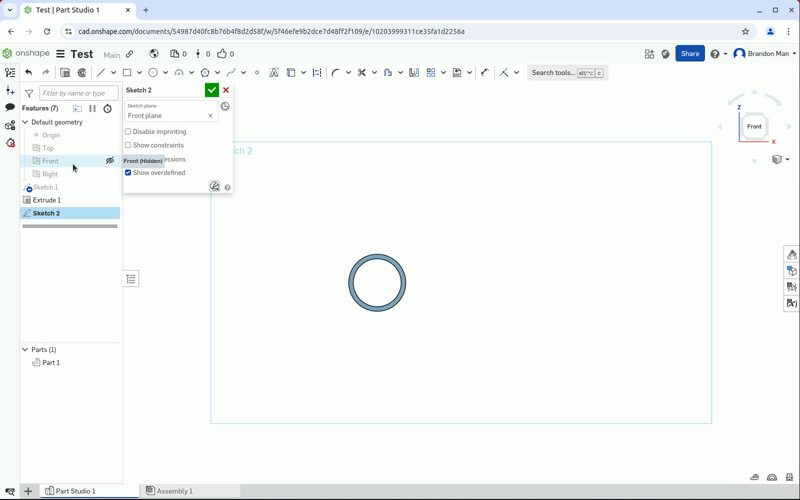
mouse_move(73, 352)
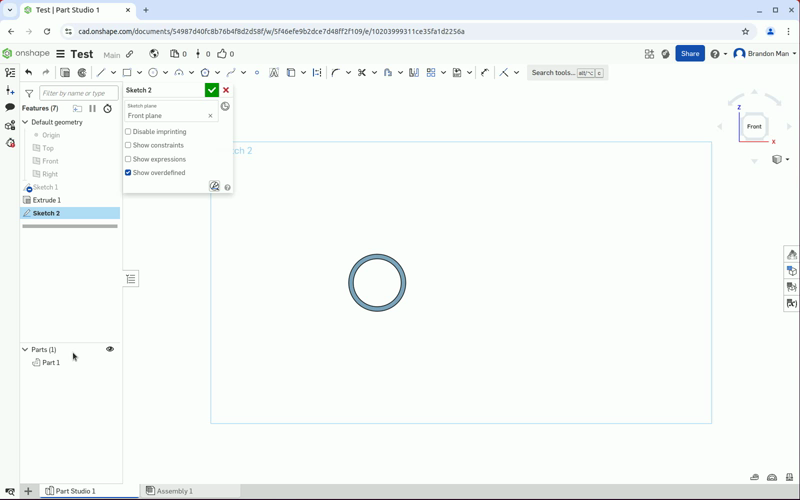
key(y)
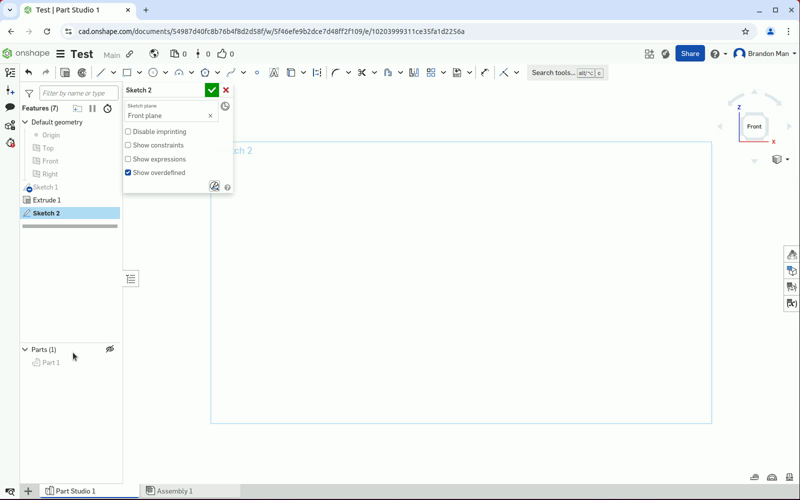
key(c)
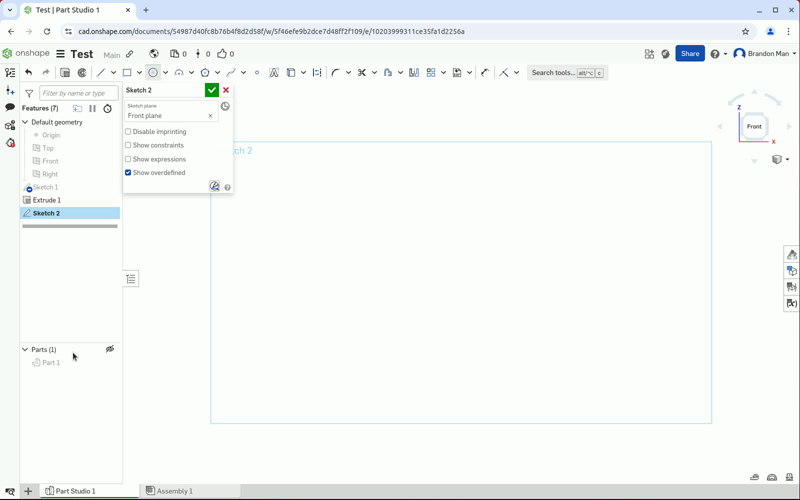
key_down(shift)
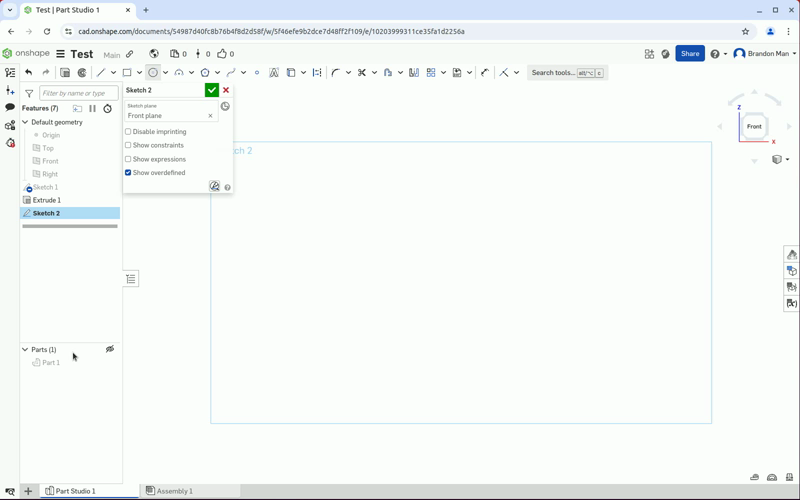
mouse_move(518, 282)
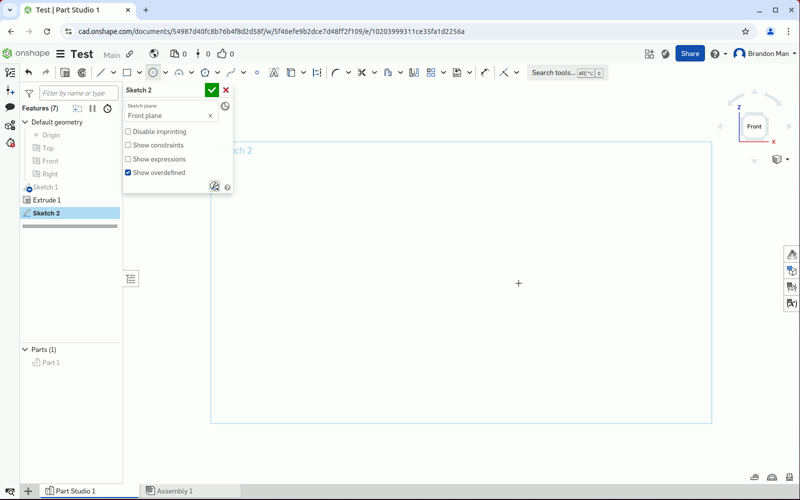
click(518, 282)
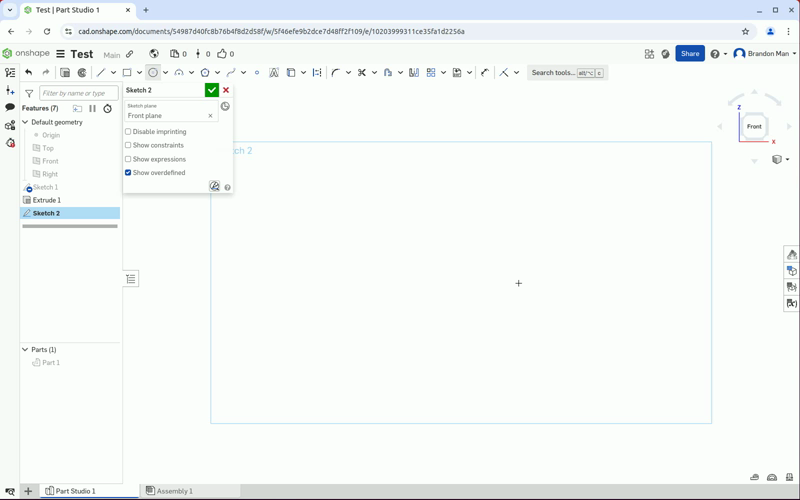
key_up(shift)
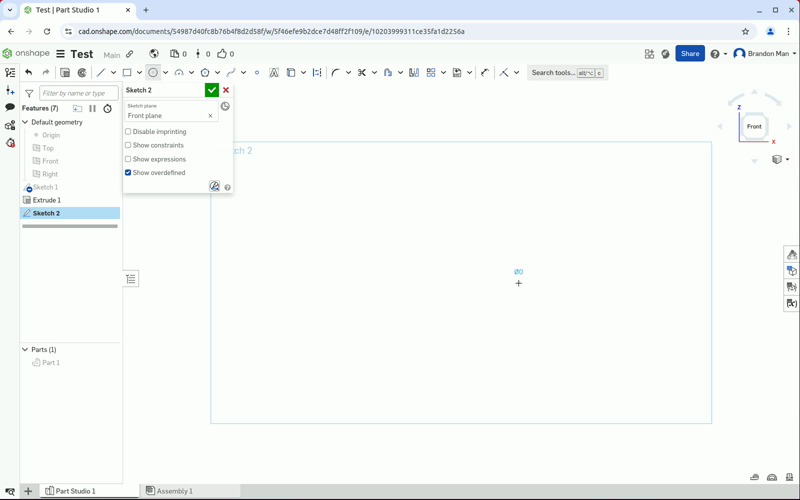
mouse_move(535, 282)
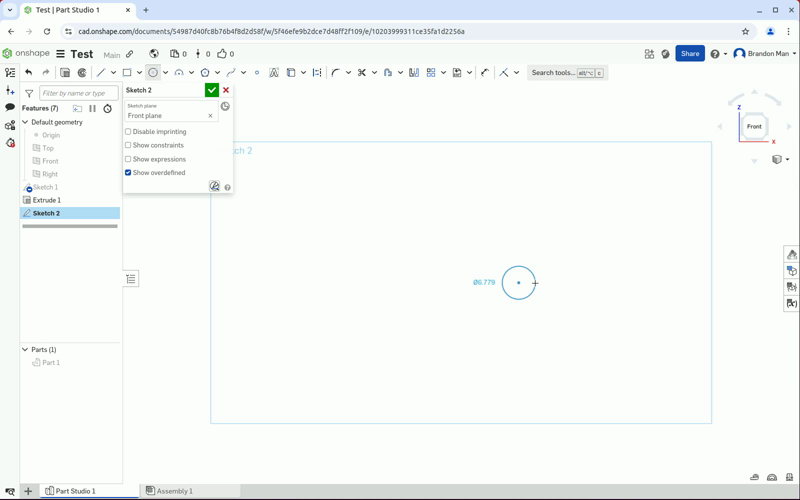
click(535, 282)
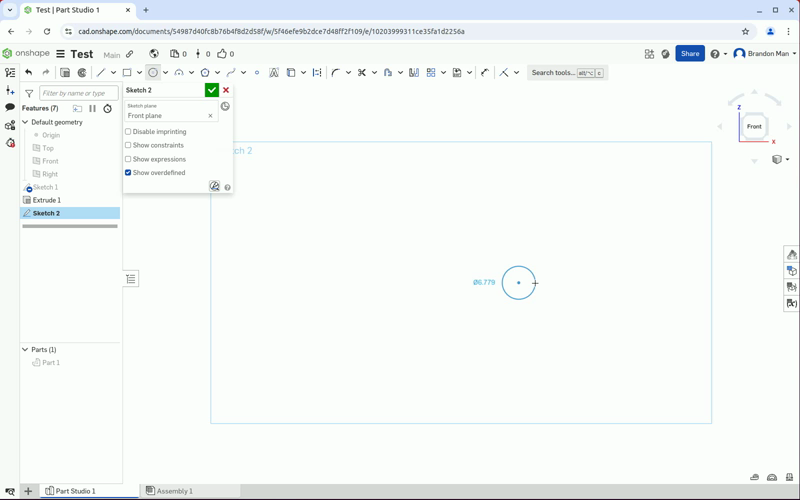
key(esc)
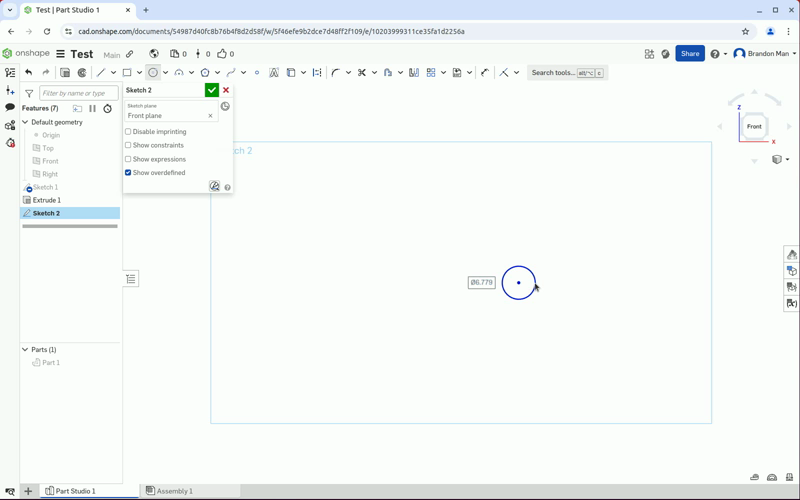
key(c)
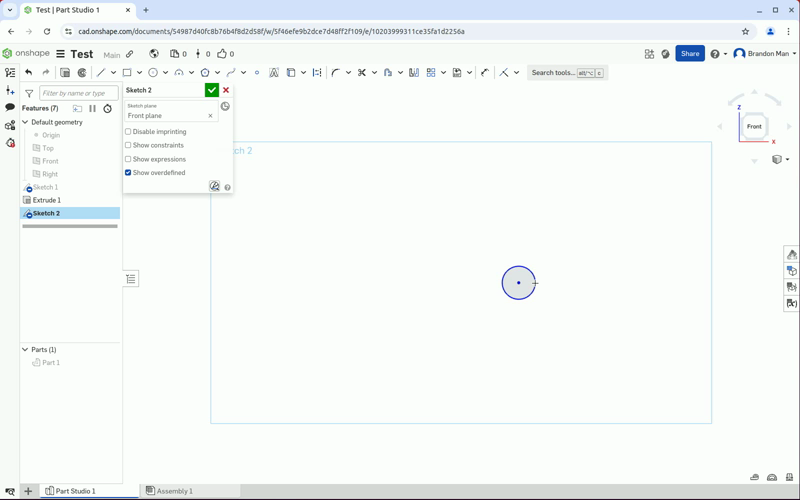
key_down(shift)
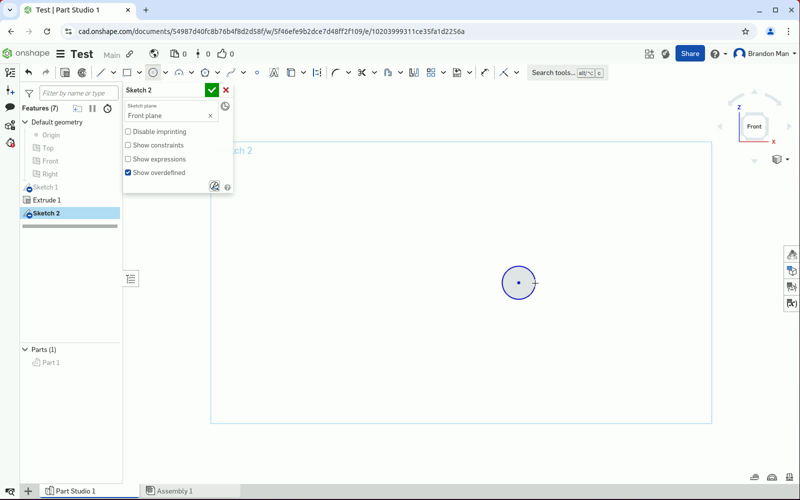
mouse_move(518, 282)
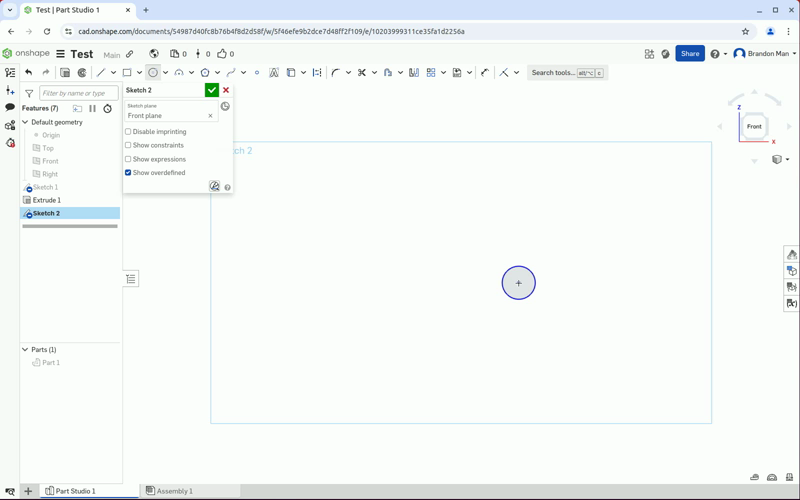
click(518, 282)
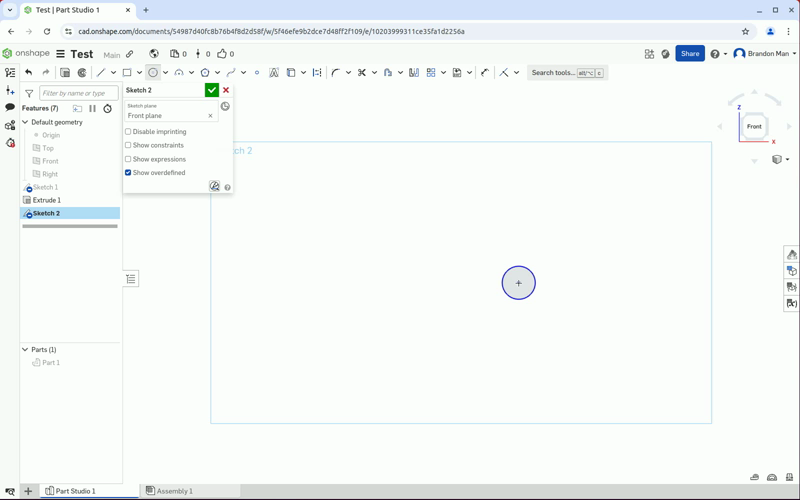
key_up(shift)
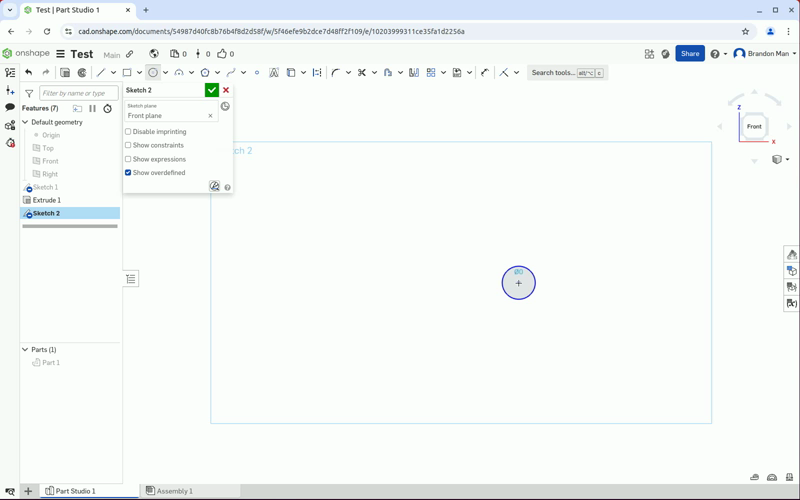
mouse_move(530, 282)
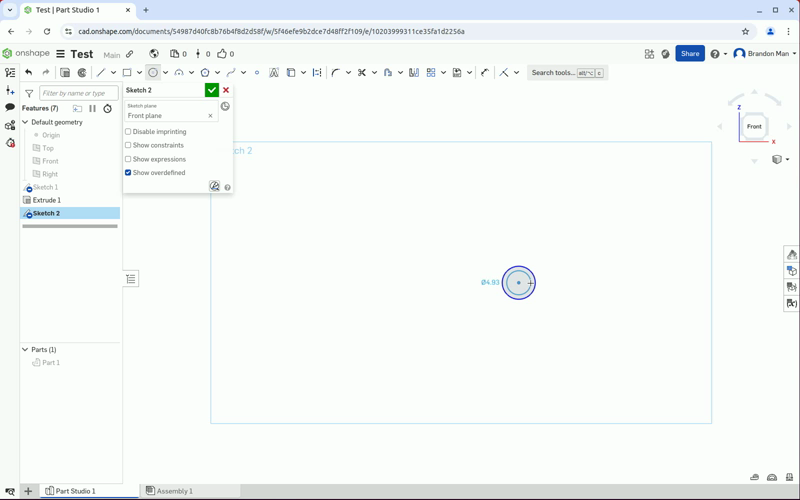
click(530, 282)
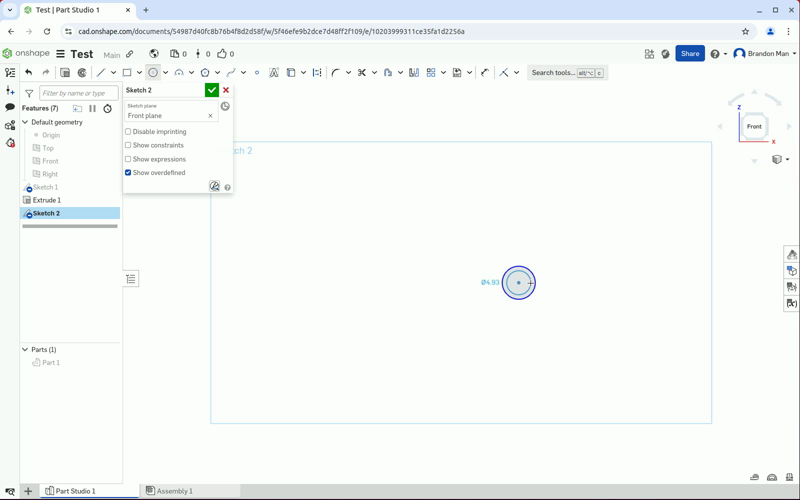
key(esc)
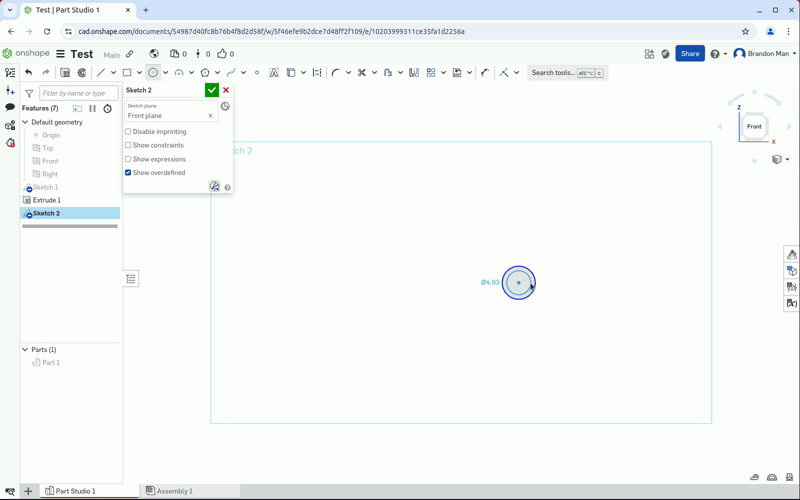
mouse_move(527, 295)
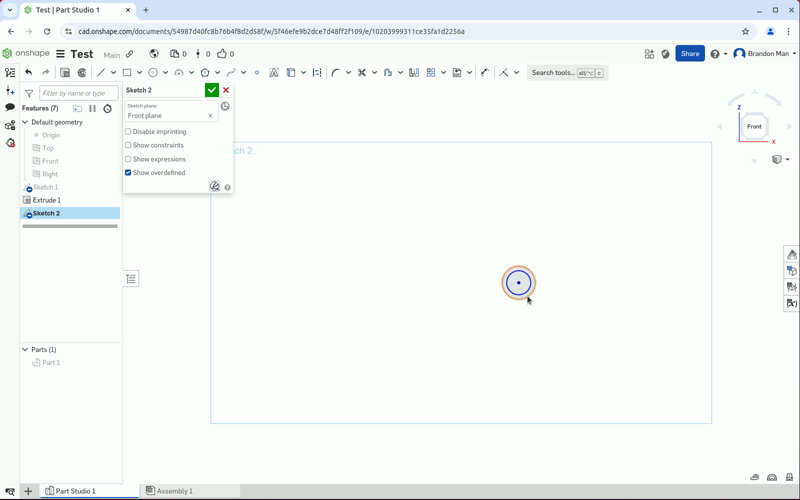
scroll(6)
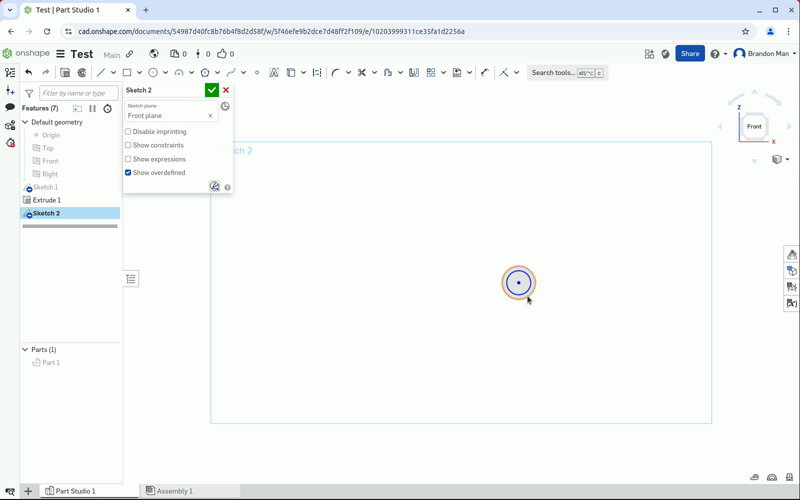
scroll(6)
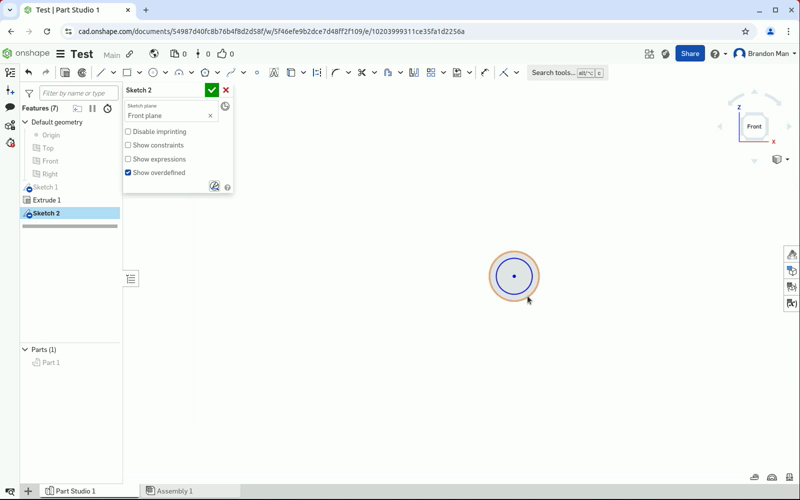
scroll(6)
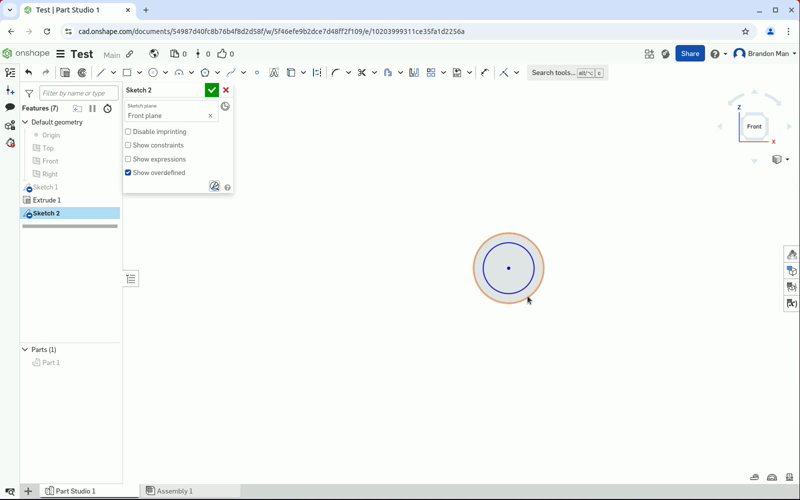
scroll(6)
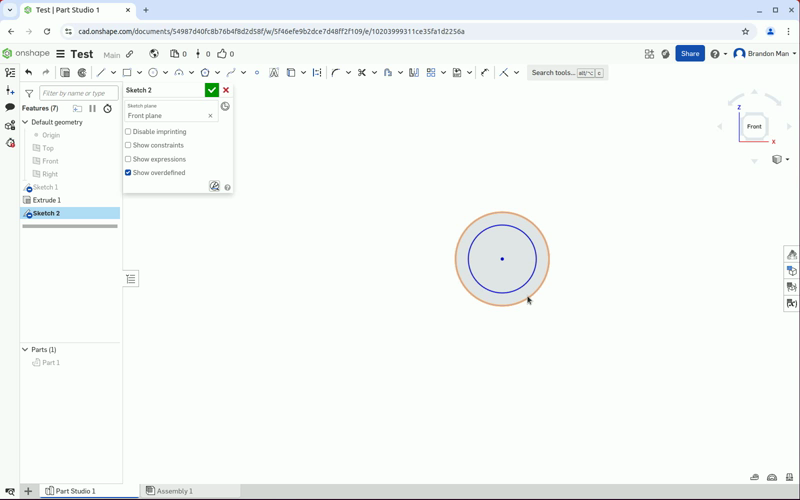
scroll(6)
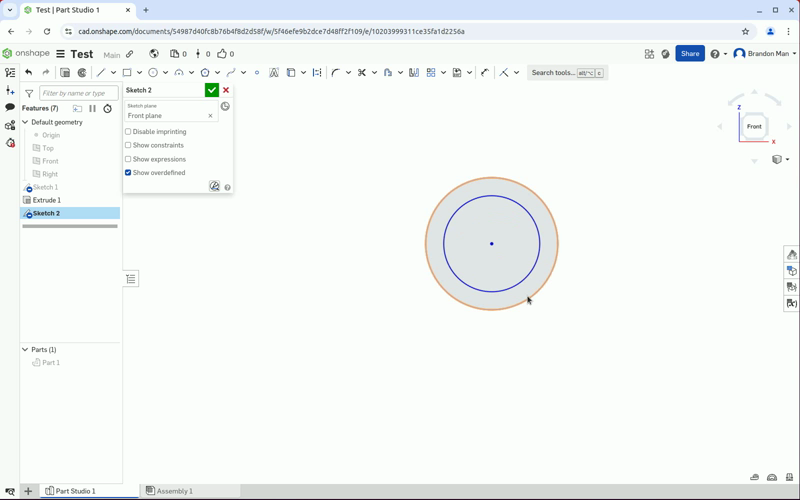
scroll(6)
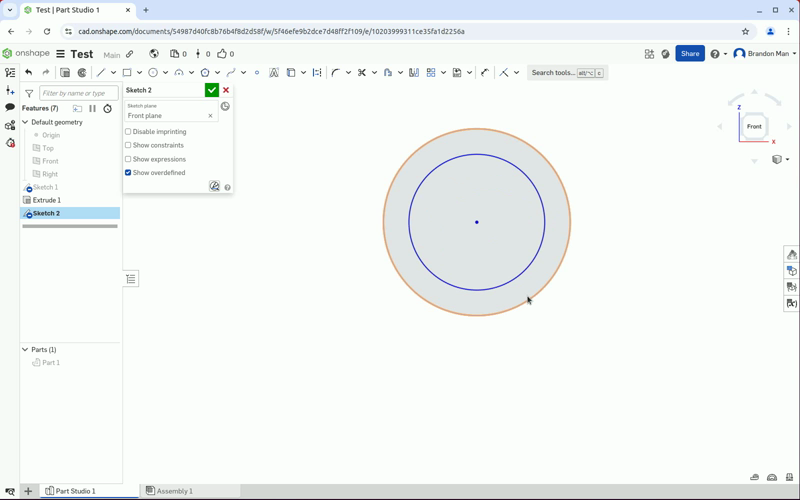
scroll(6)
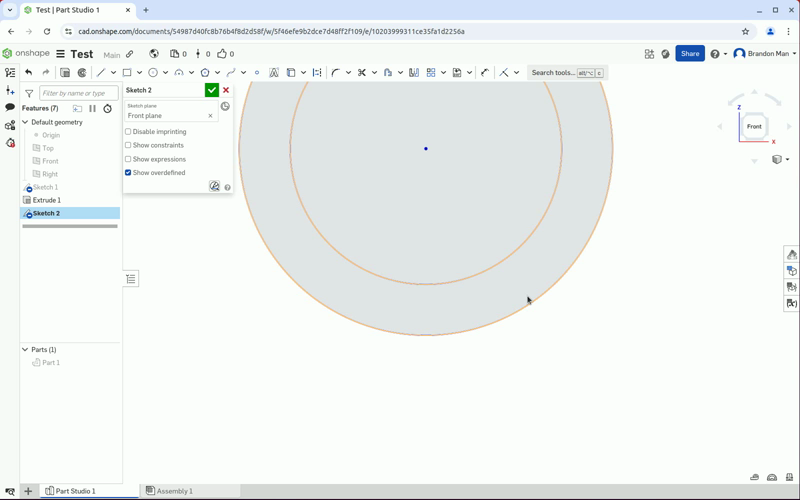
click(527, 295)
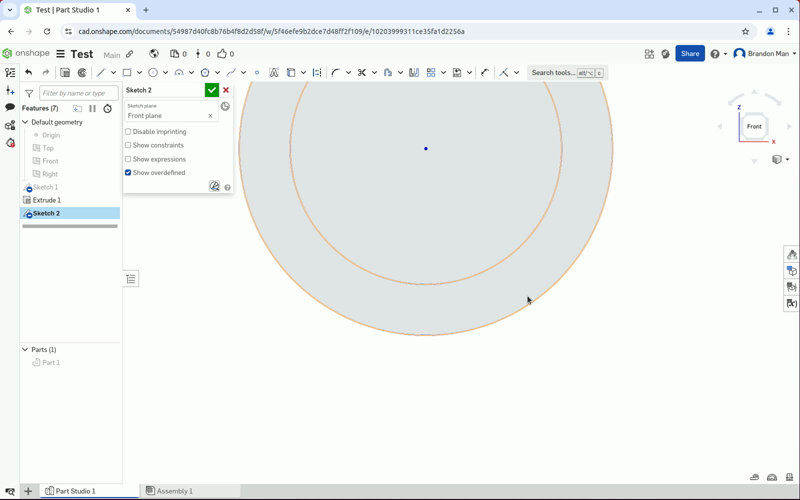
scroll(-6)
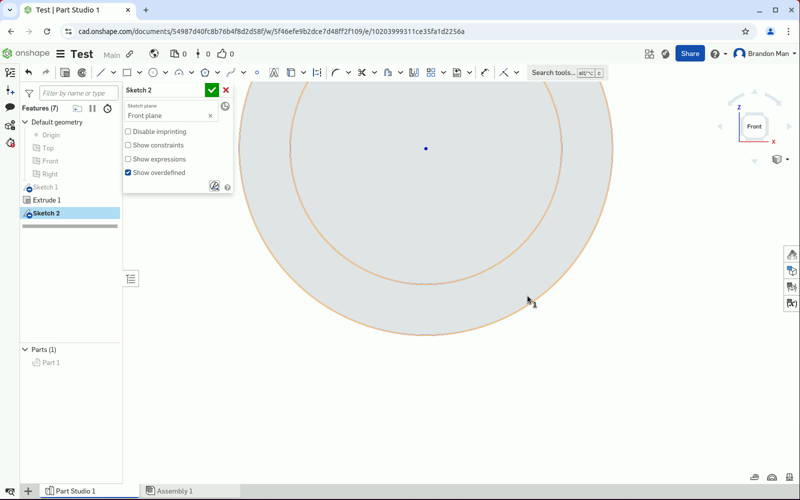
scroll(-6)
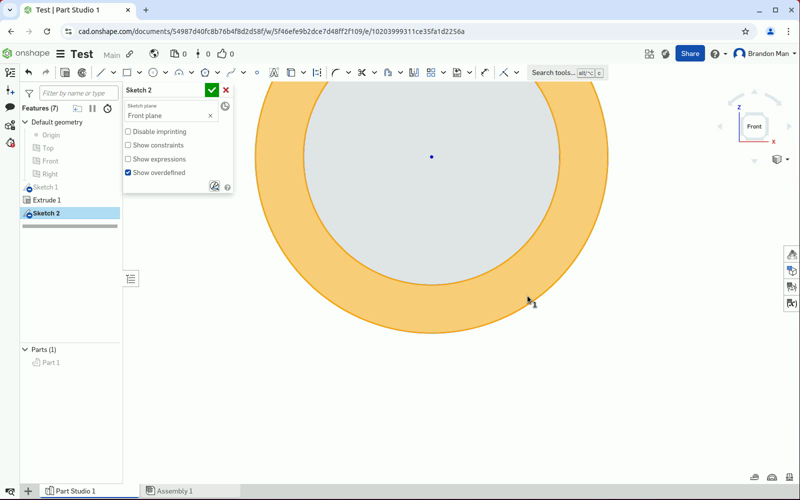
scroll(-6)
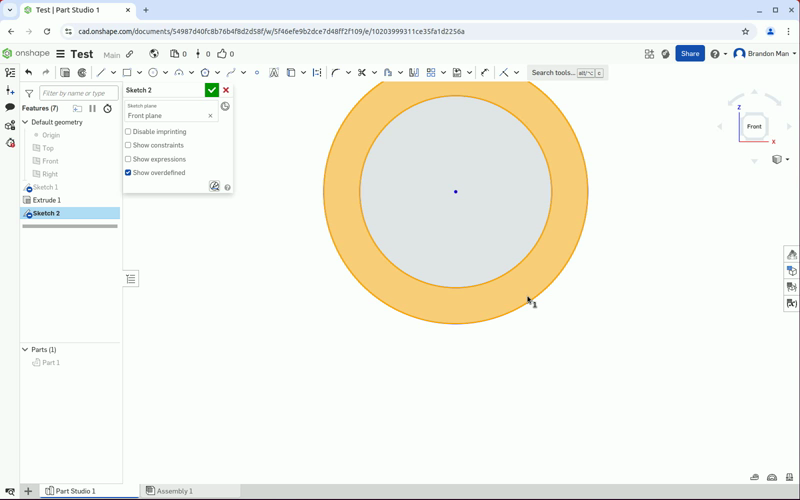
scroll(-6)
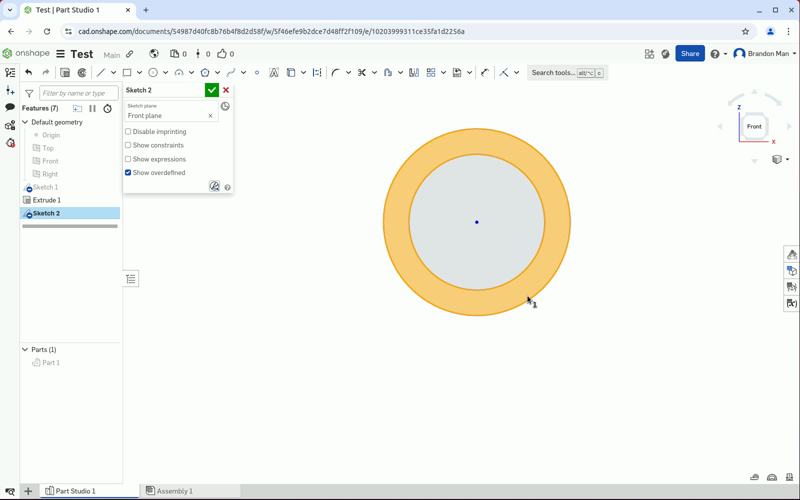
scroll(-6)
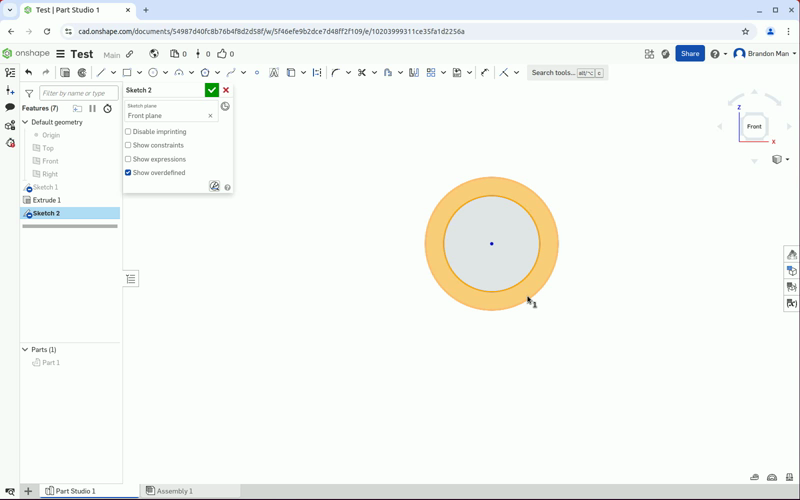
scroll(-6)
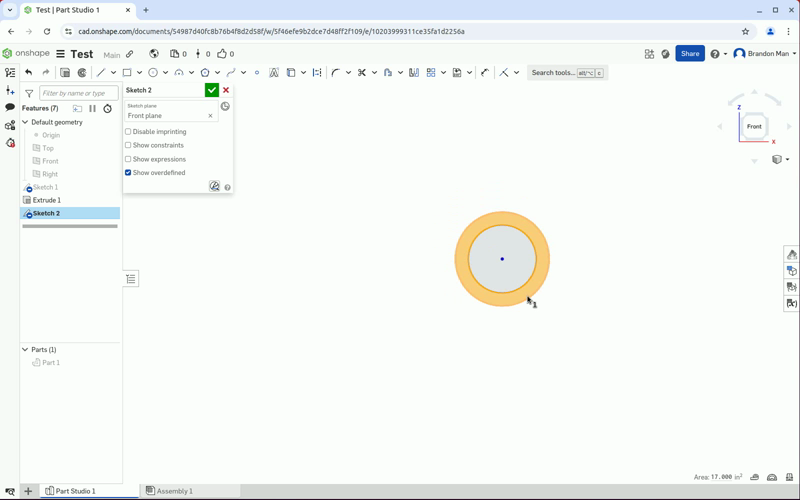
scroll(-6)
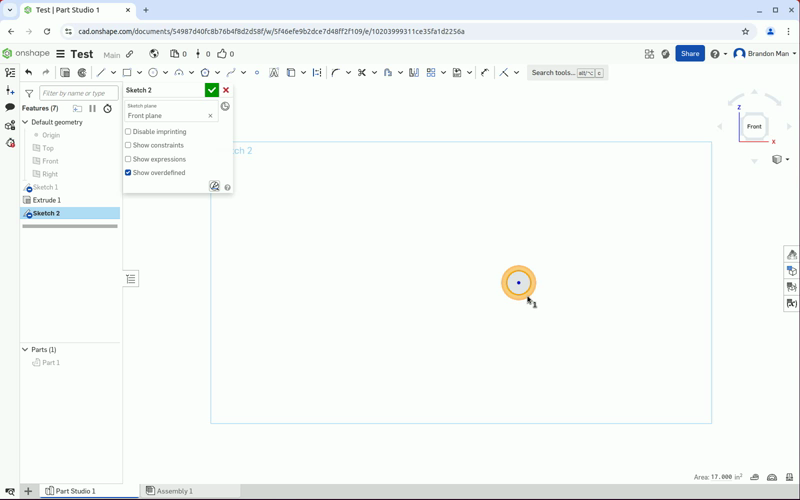
mouse_move(73, 352)
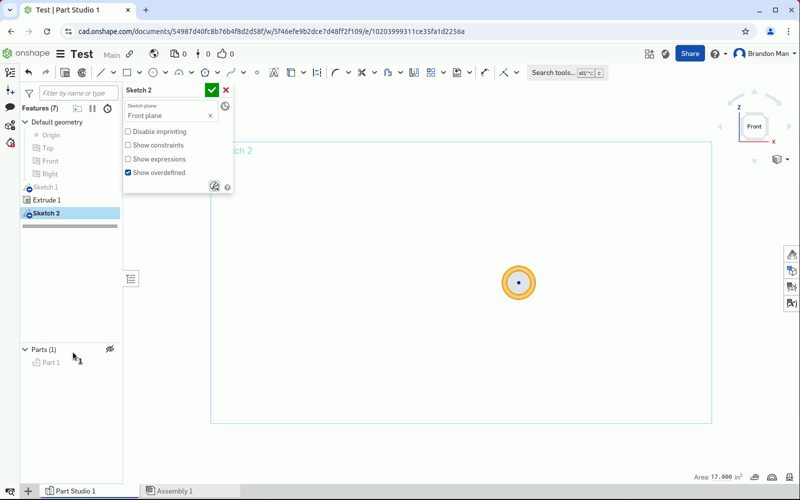
key(shift+y)
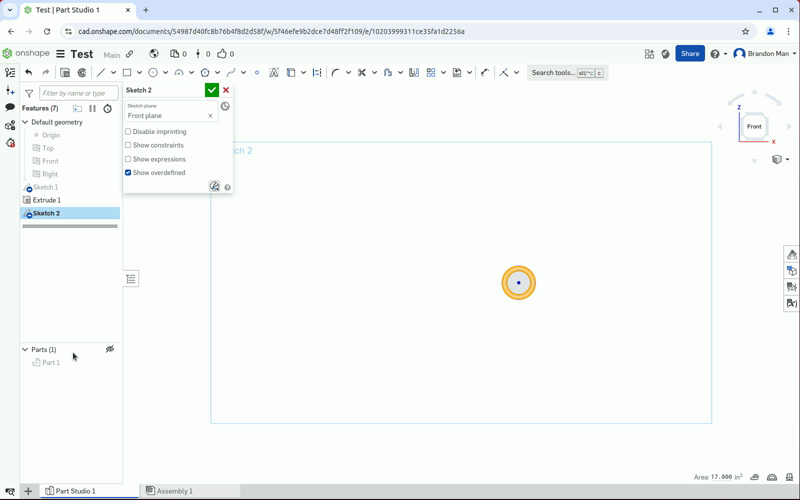
key(shift+e)
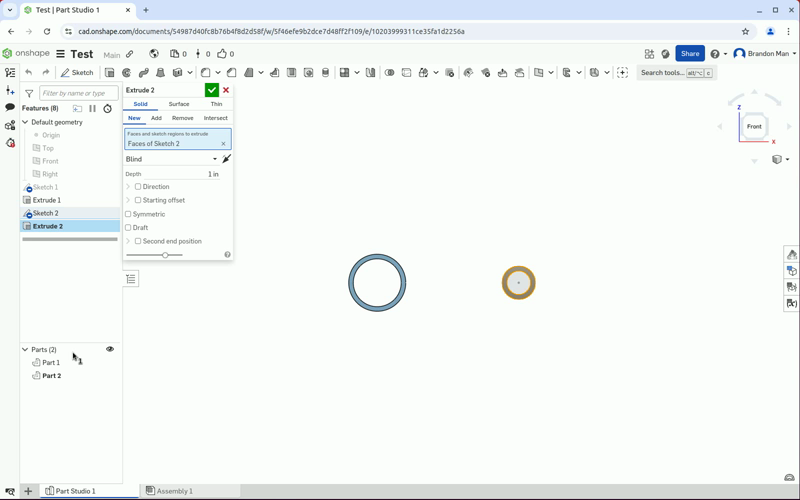
mouse_move(143, 106)
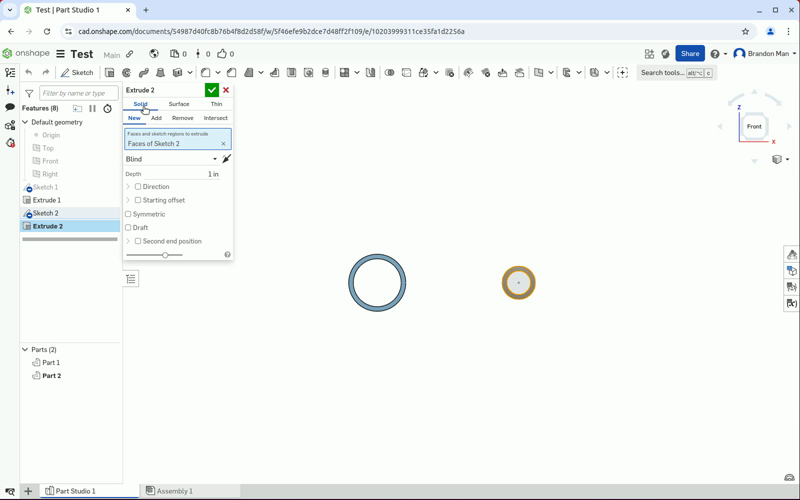
click(143, 106)
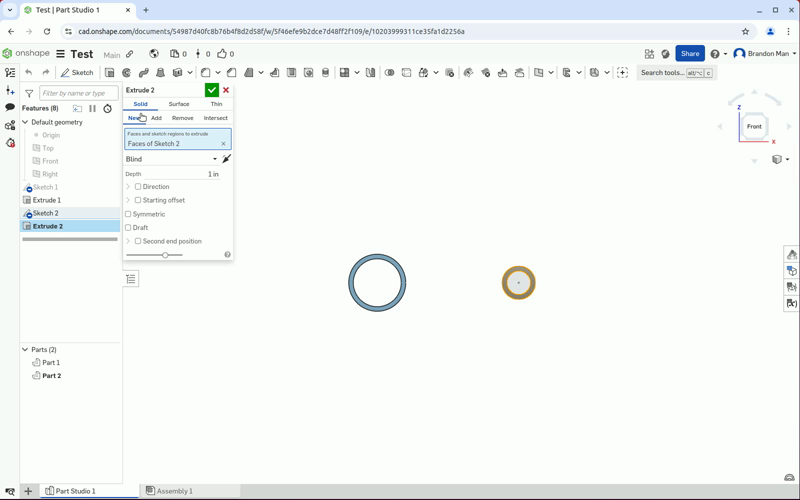
mouse_move(137, 120)
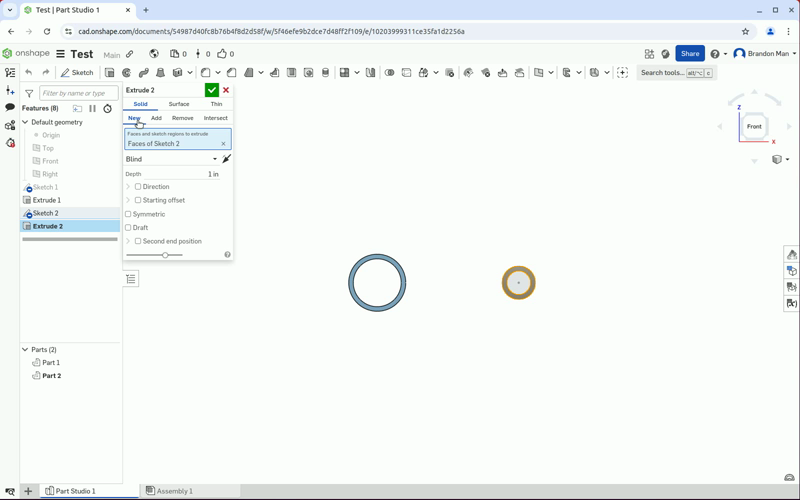
click(137, 120)
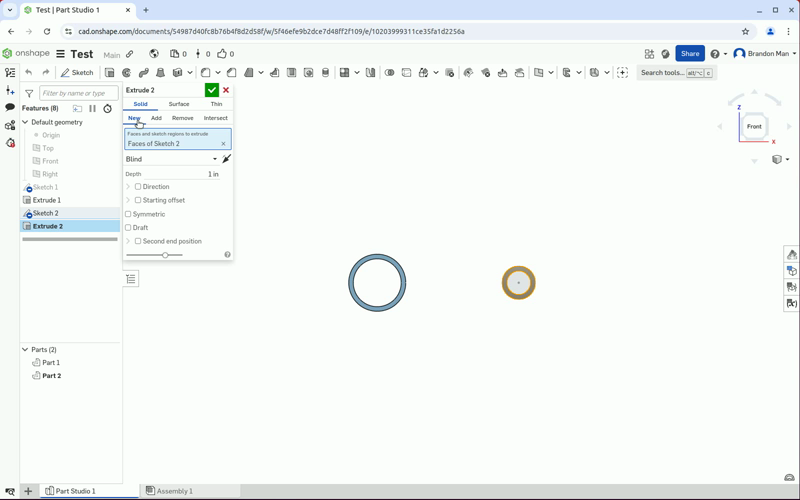
key(tab, 4)
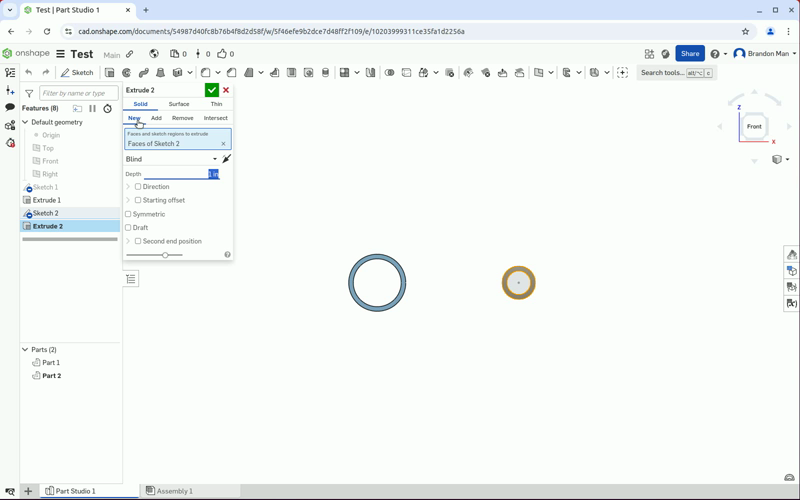
text(4.814)
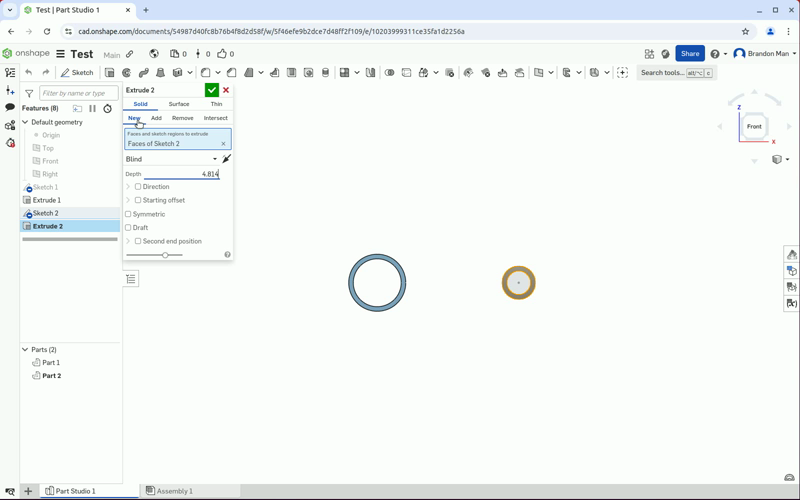
key(enter)
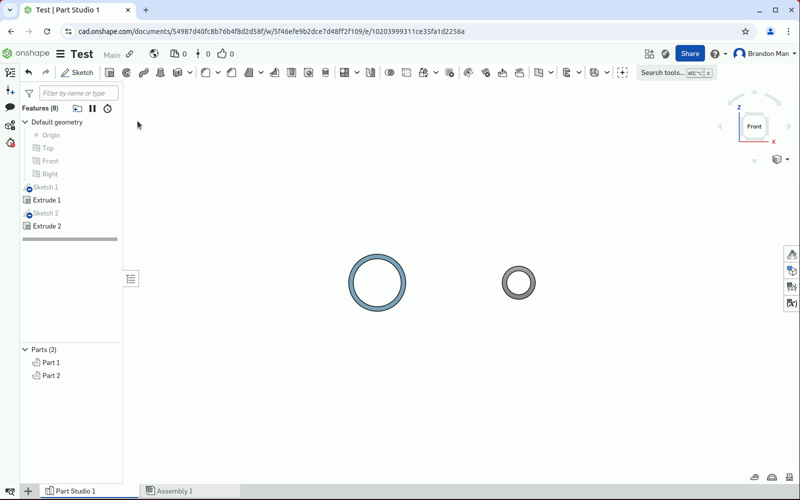
key(shift+h)
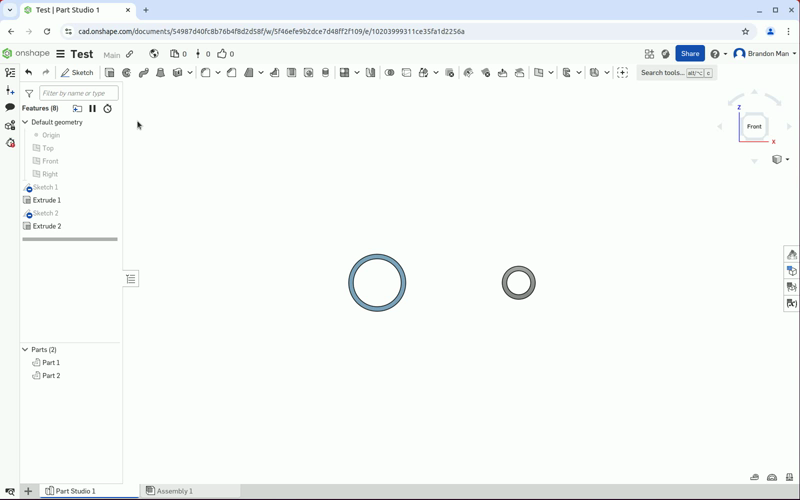
key(shift+h)
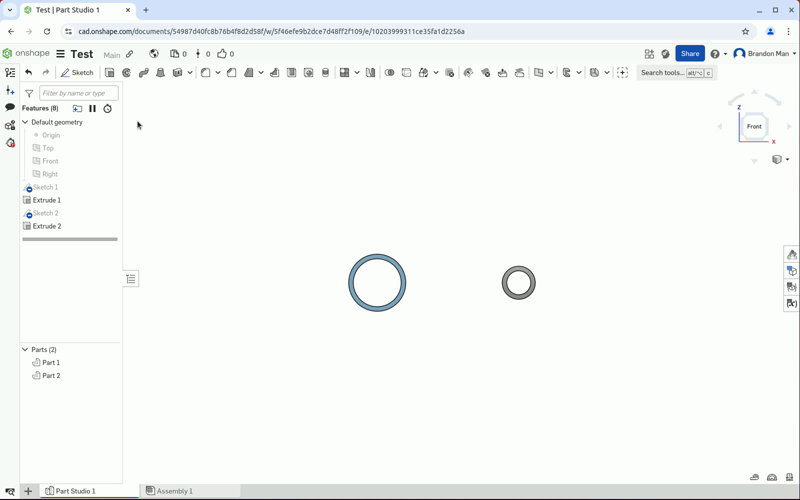
mouse_move(73, 189)
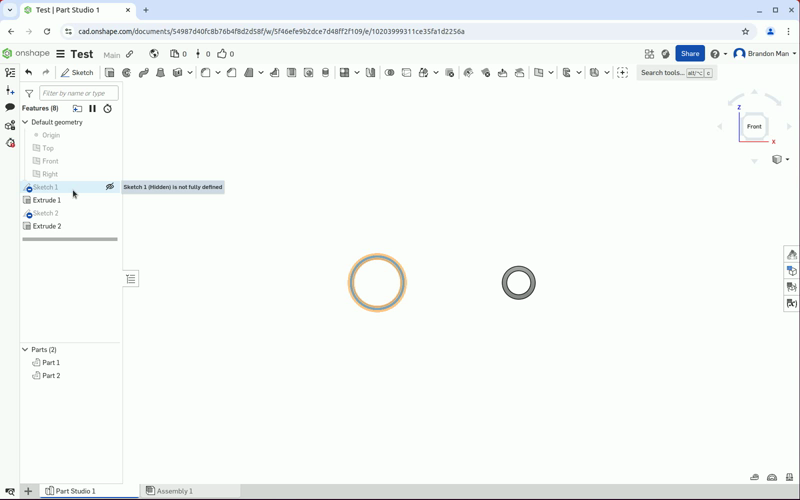
click(73, 189)
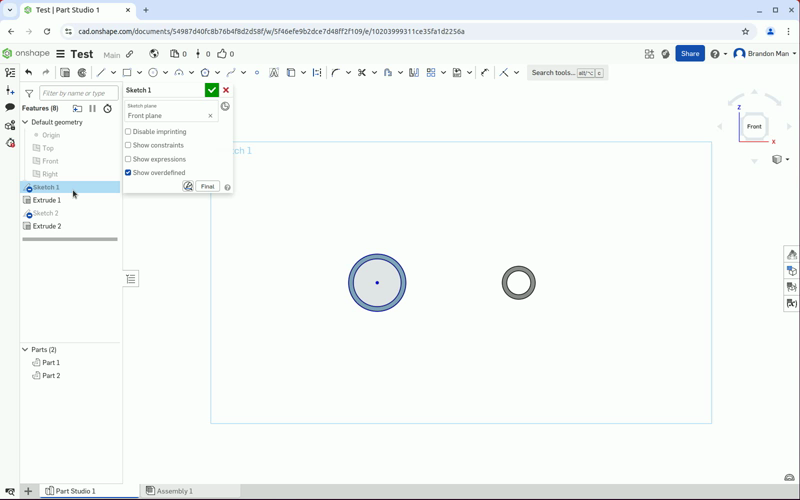
mouse_move(229, 92)
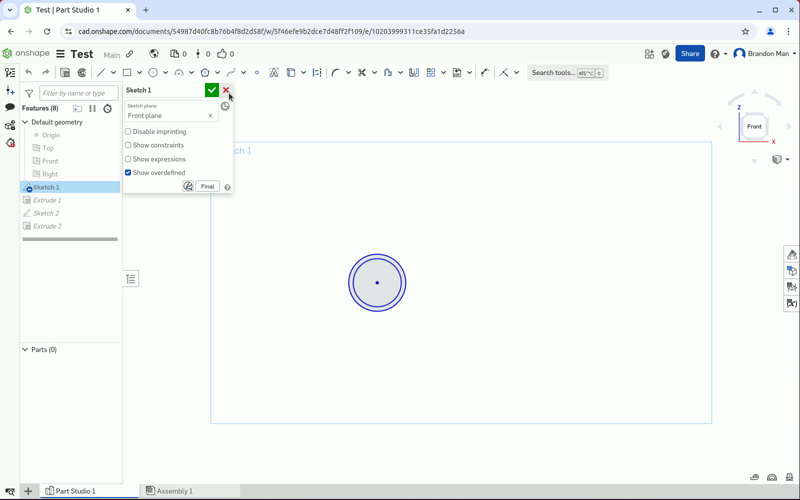
click(229, 92)
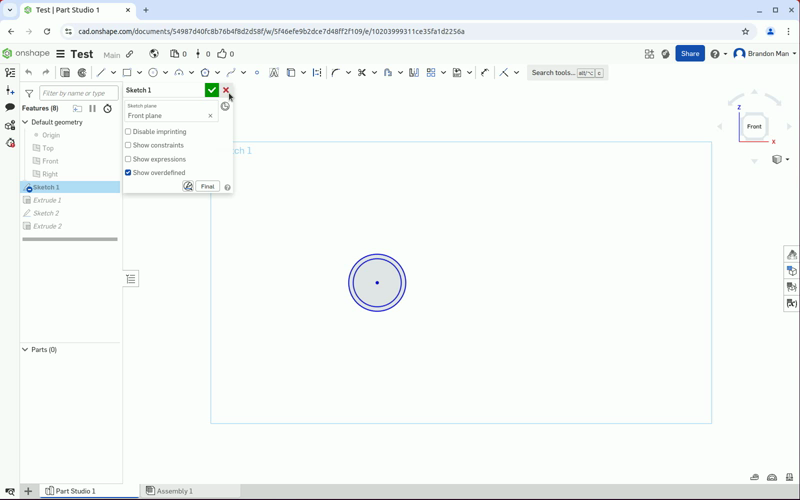
key(shift+s)
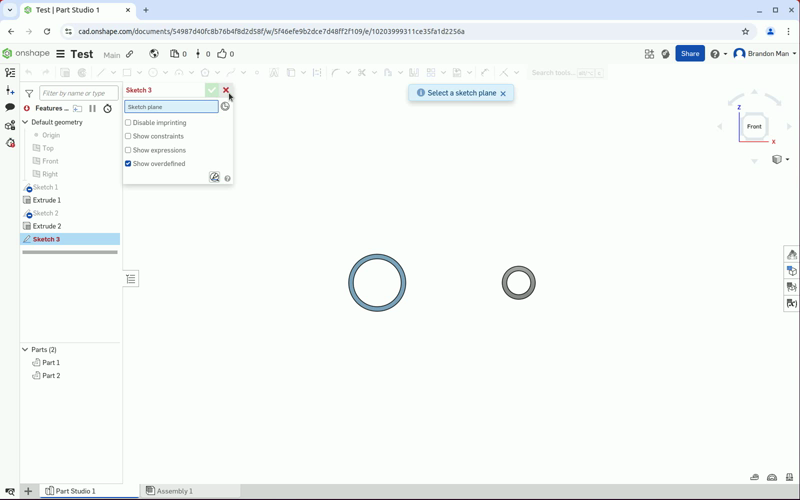
mouse_move(73, 163)
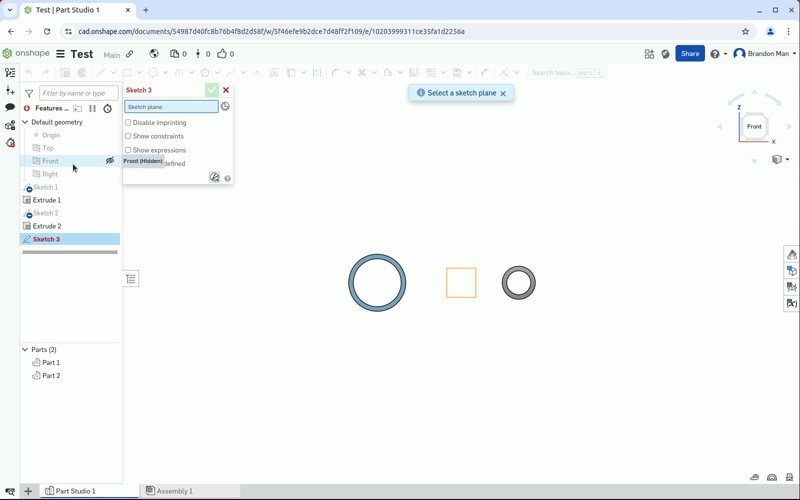
click(73, 163)
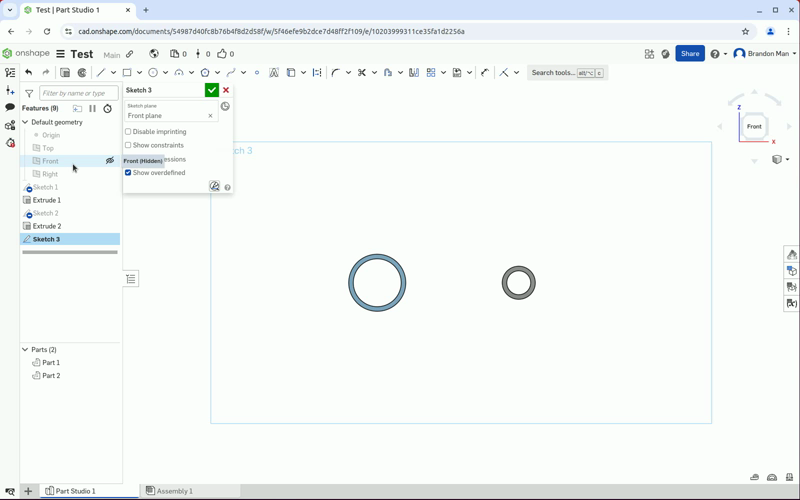
mouse_move(73, 352)
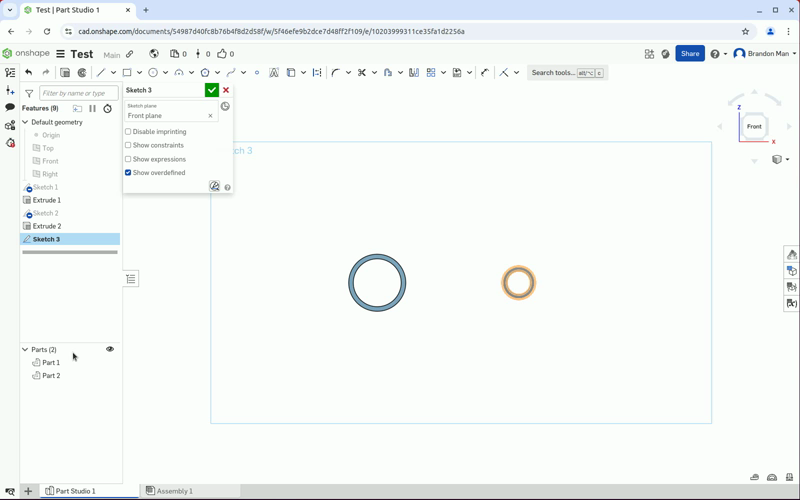
key(y)
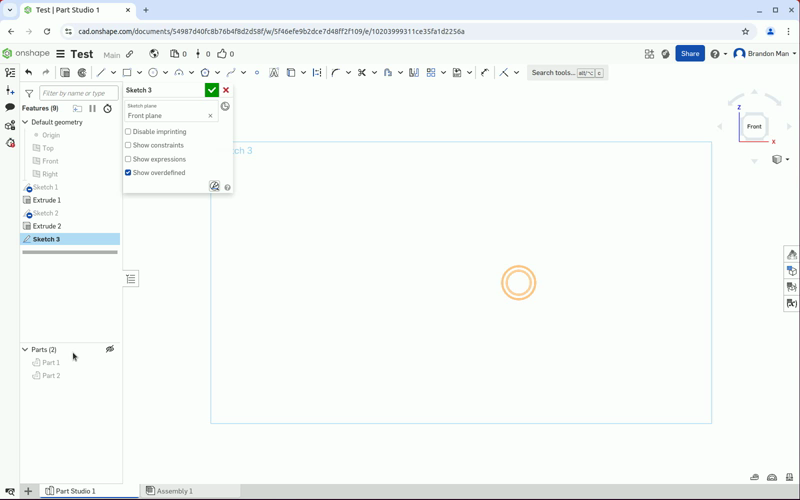
key(l)
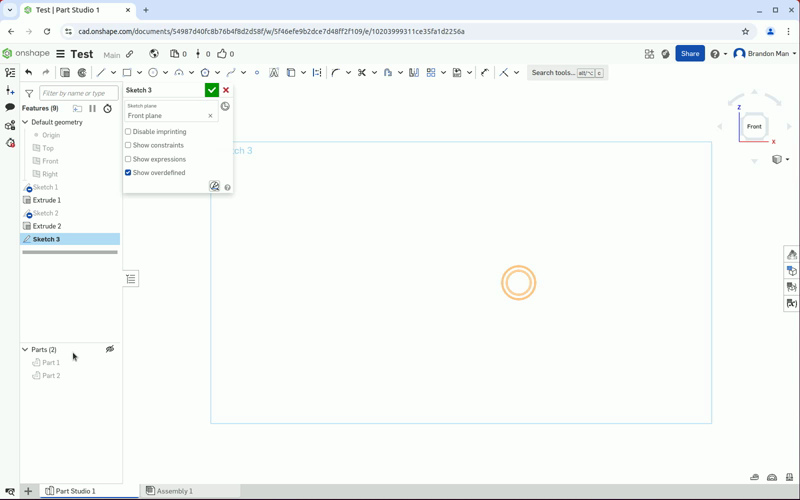
key_down(shift)
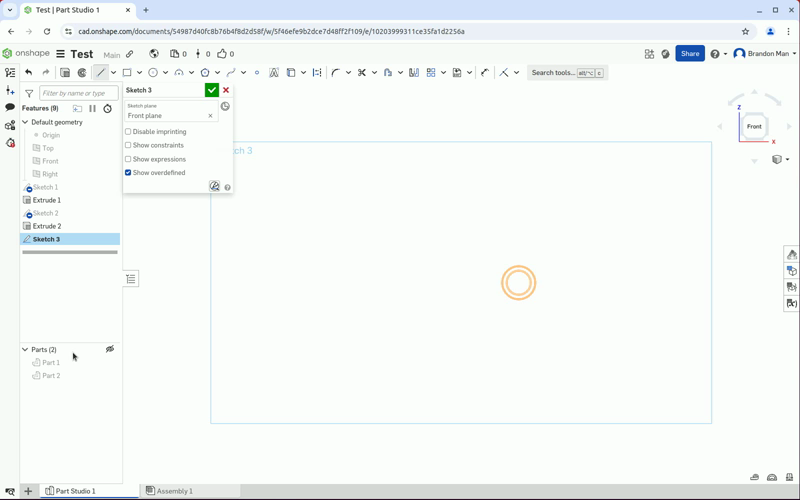
mouse_move(378, 310)
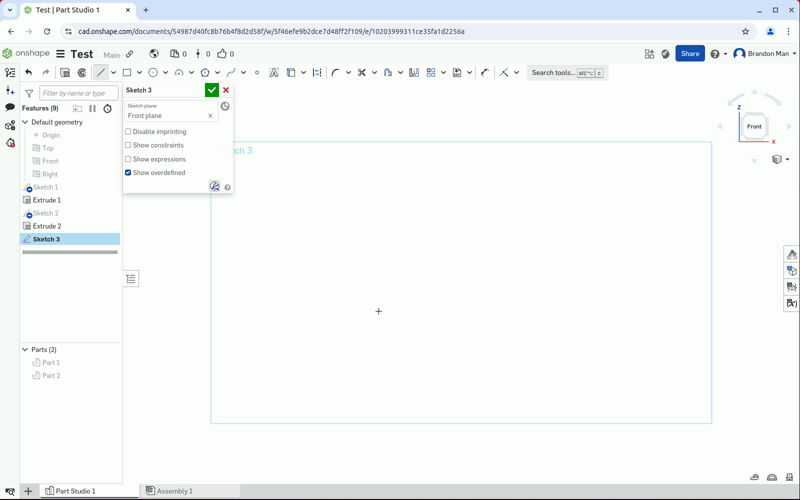
click(378, 310)
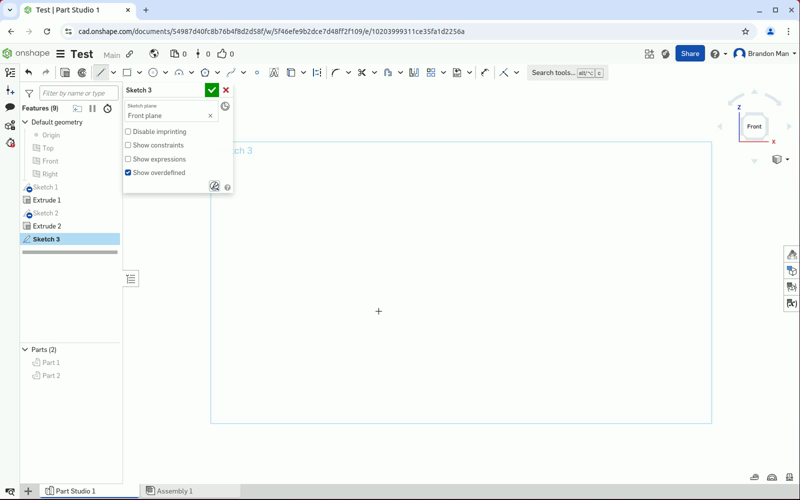
key_up(shift)
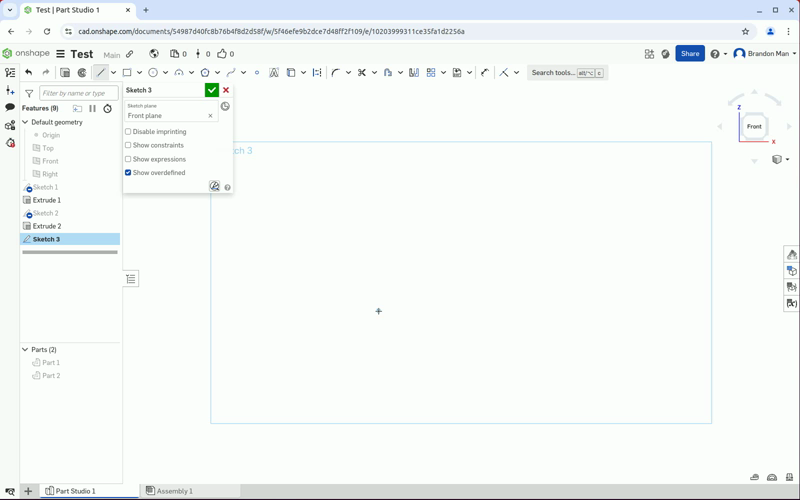
key_down(shift)
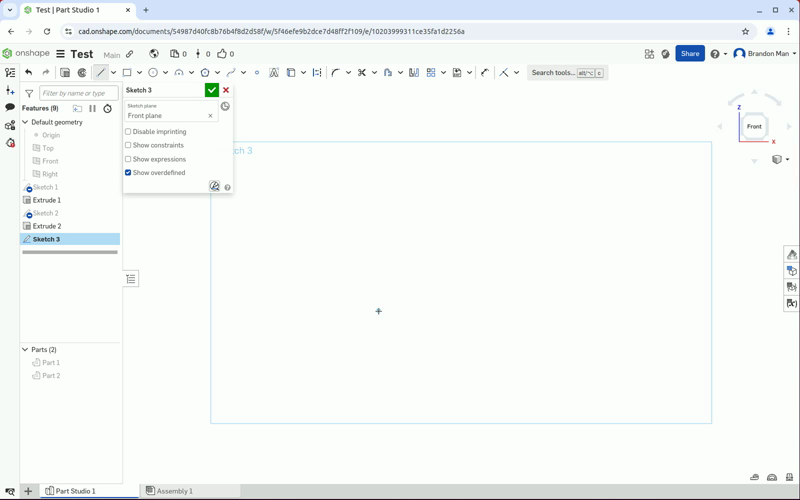
mouse_move(517, 299)
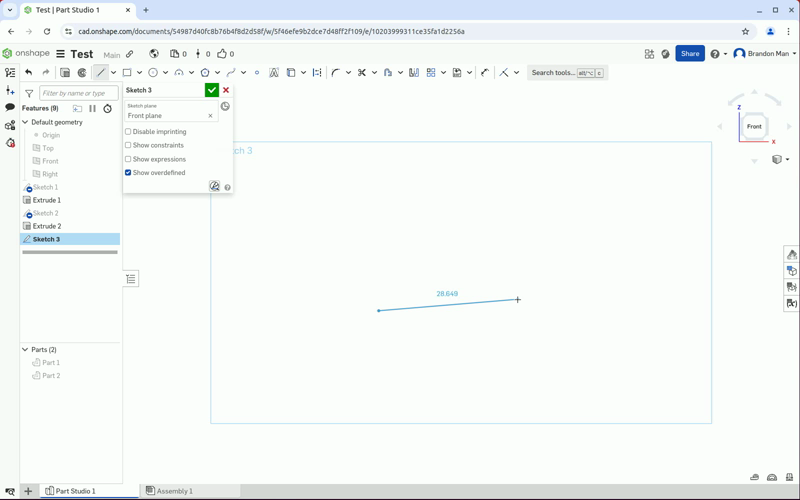
click(517, 299)
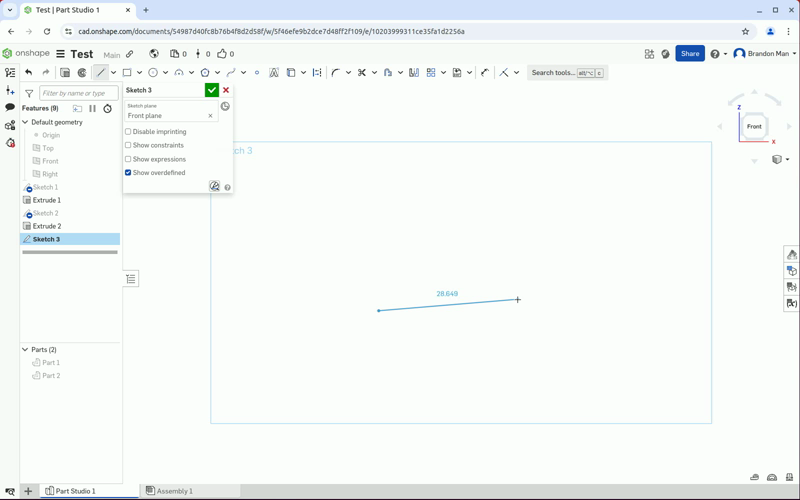
key_up(shift)
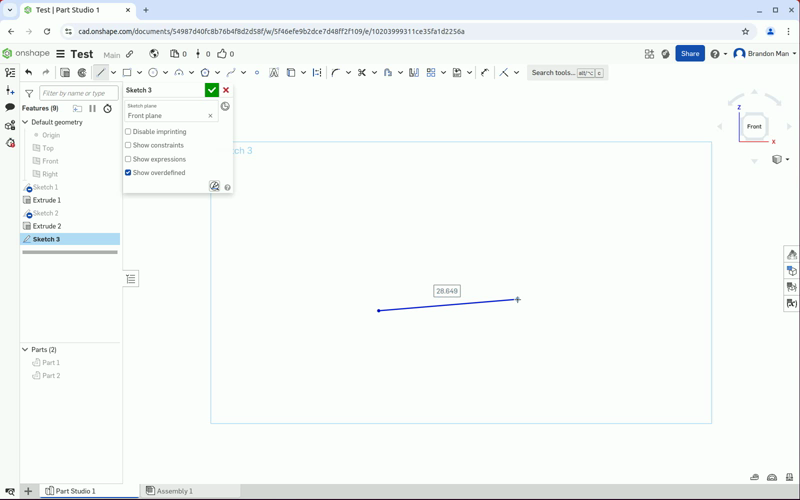
key(esc)
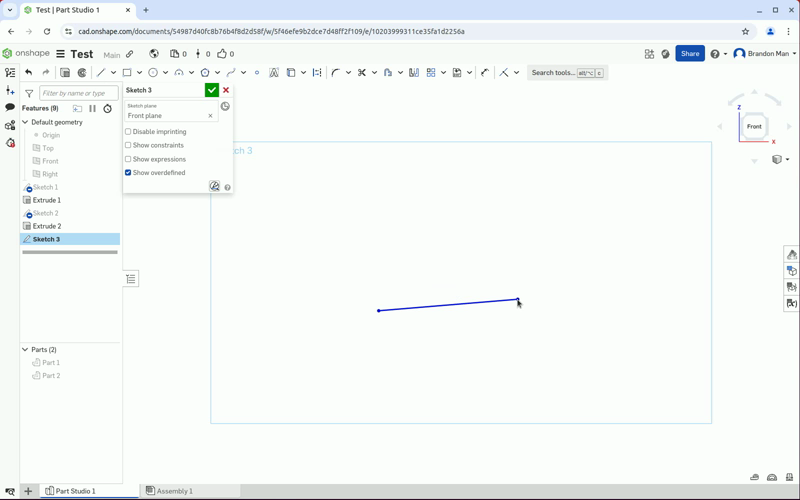
key(a)
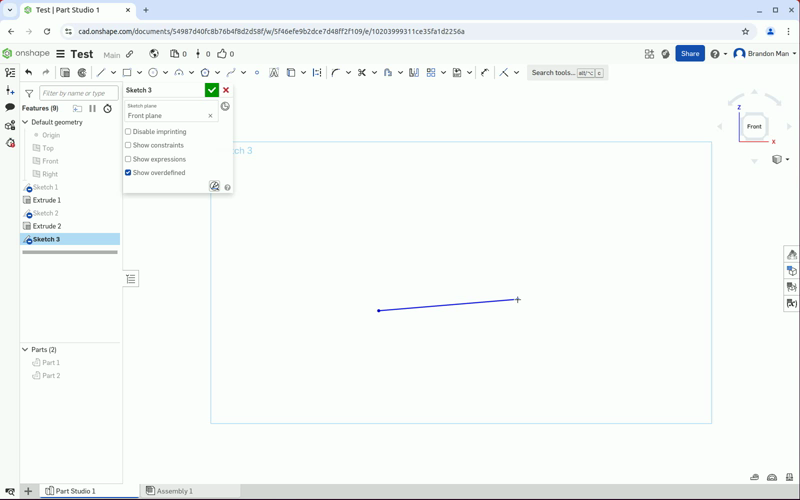
mouse_move(517, 299)
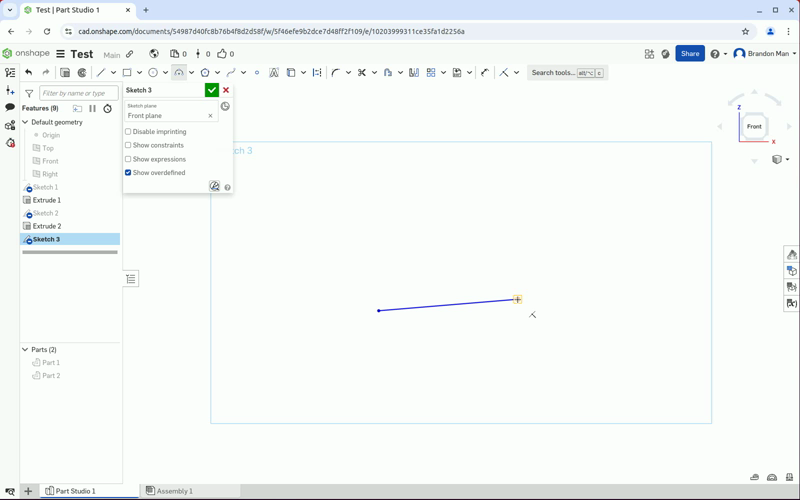
click(517, 299)
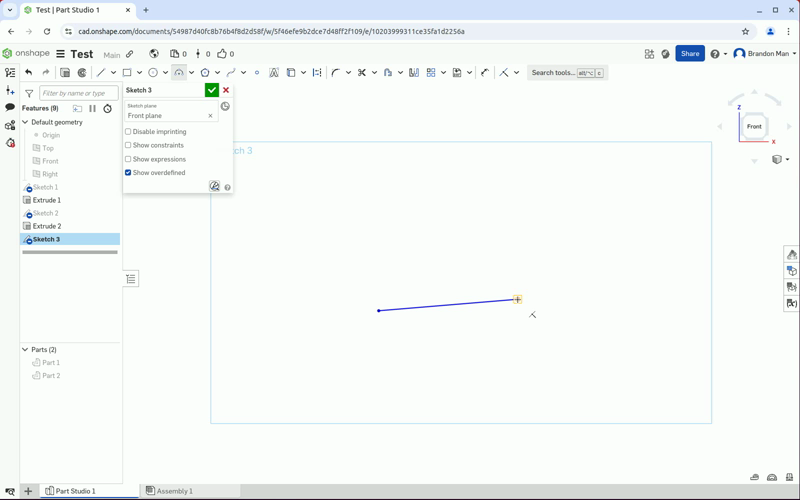
key_down(shift)
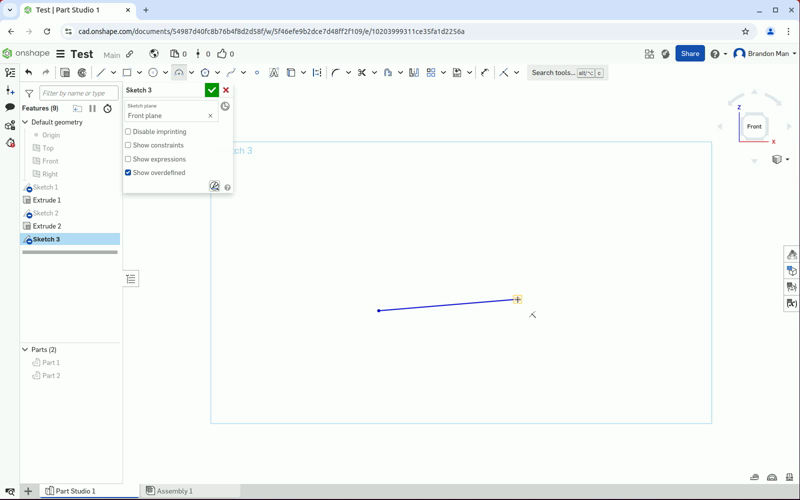
mouse_move(519, 266)
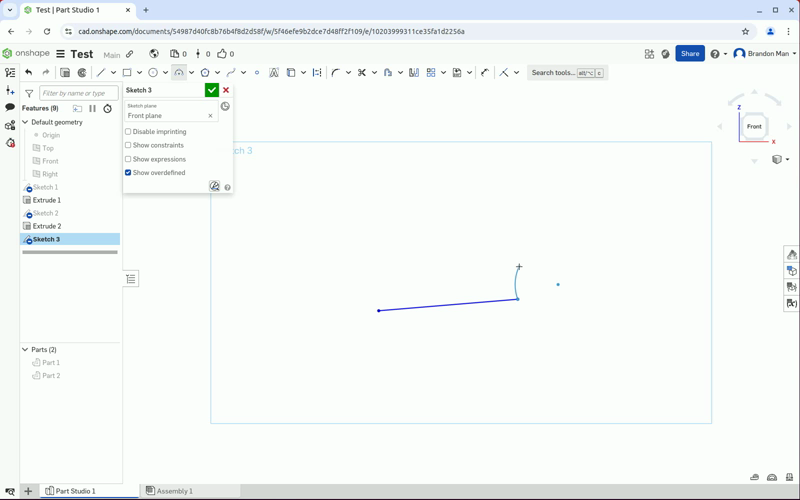
click(519, 266)
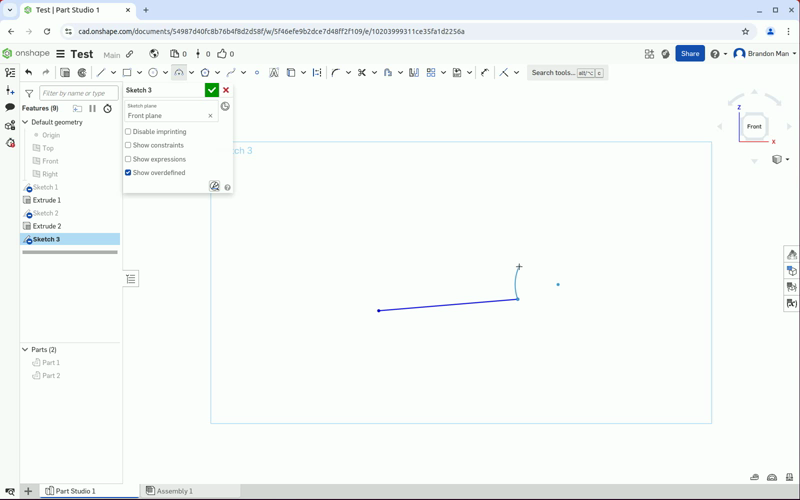
mouse_move(501, 282)
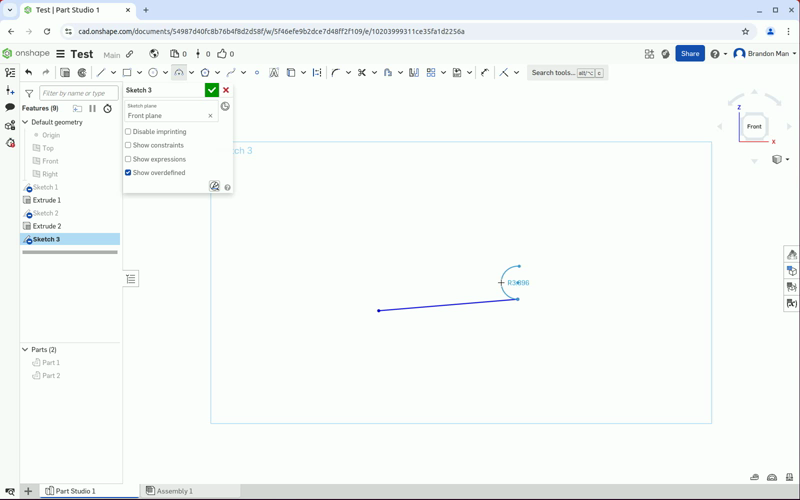
click(501, 282)
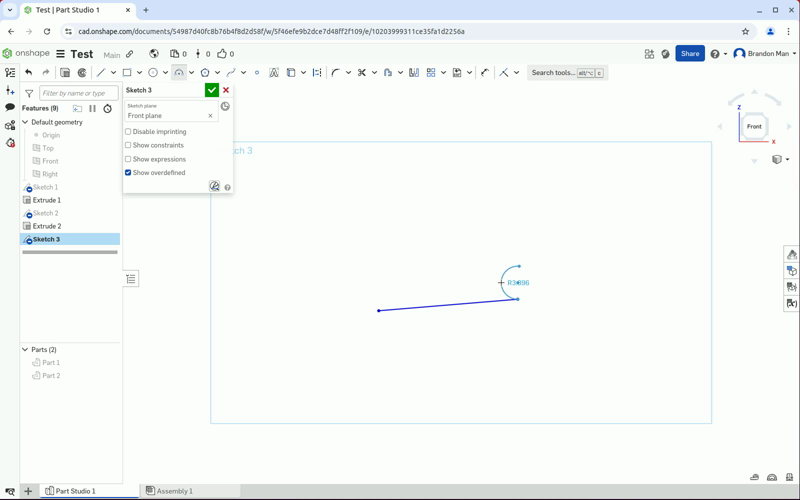
key_up(shift)
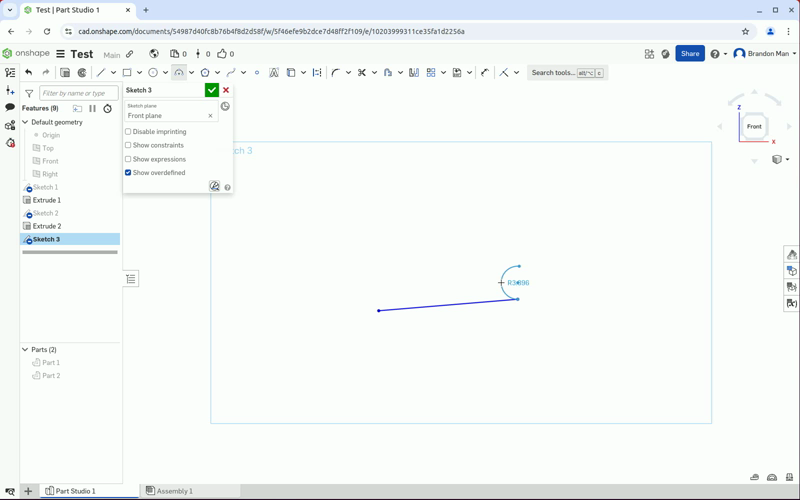
key(esc)
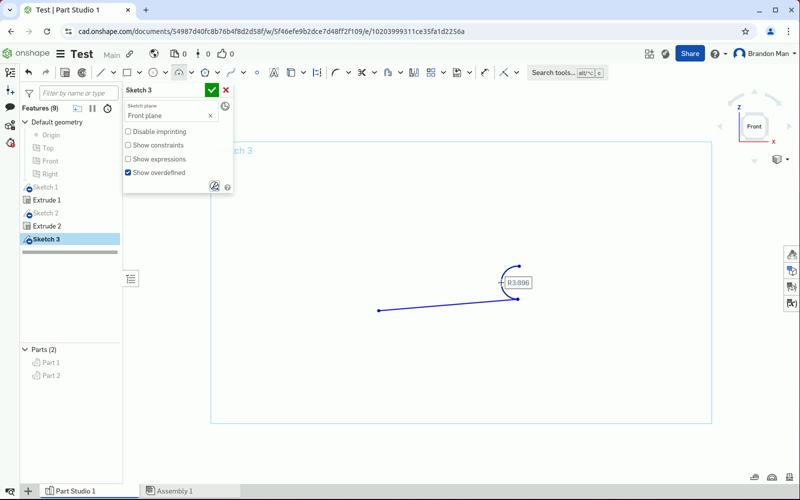
key(l)
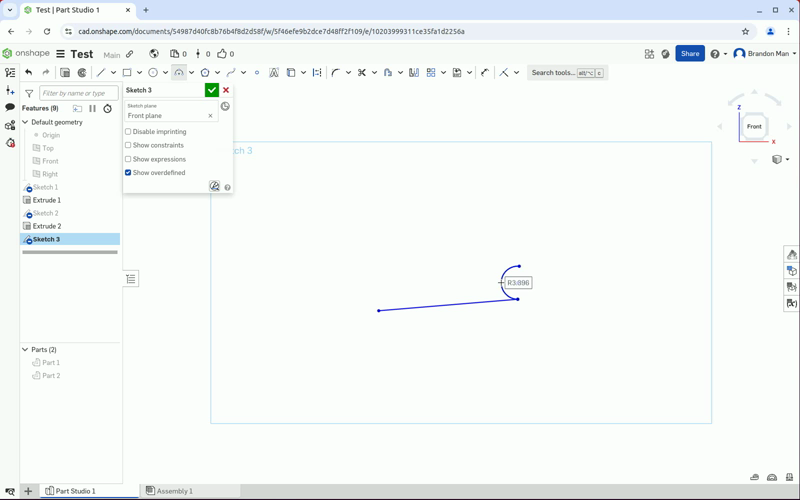
mouse_move(519, 266)
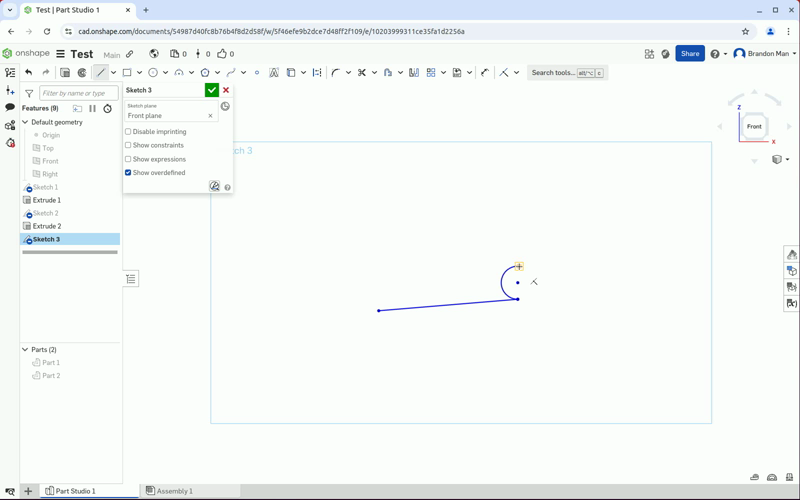
click(519, 266)
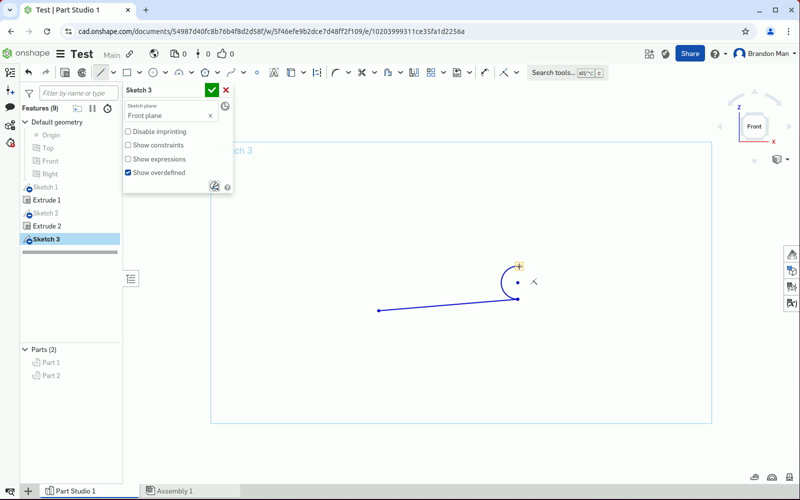
key_down(shift)
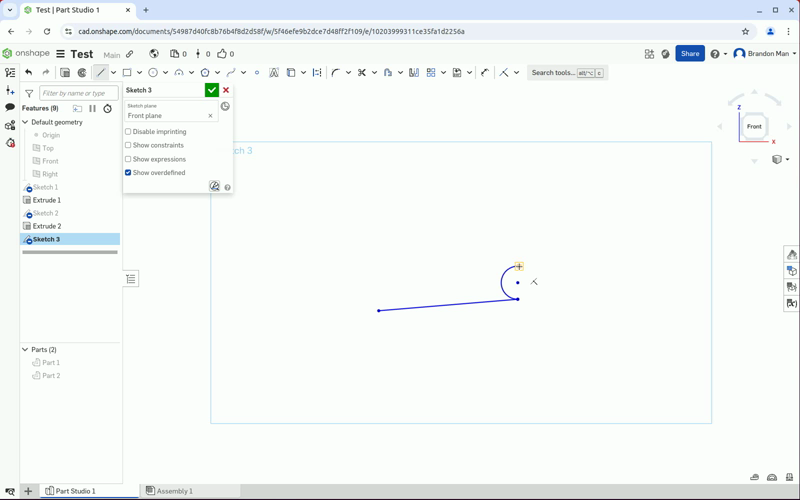
mouse_move(378, 254)
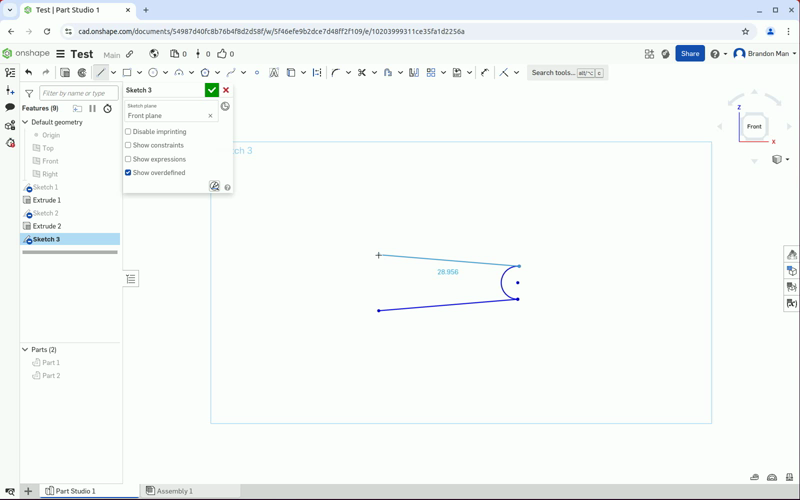
click(378, 254)
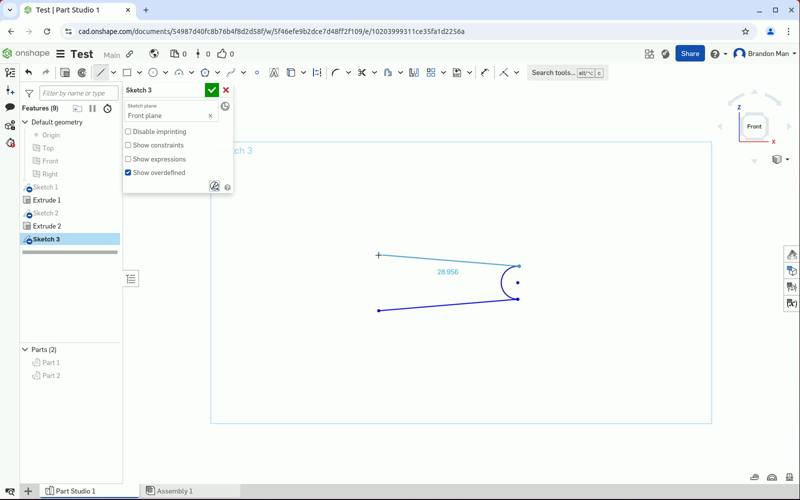
key_up(shift)
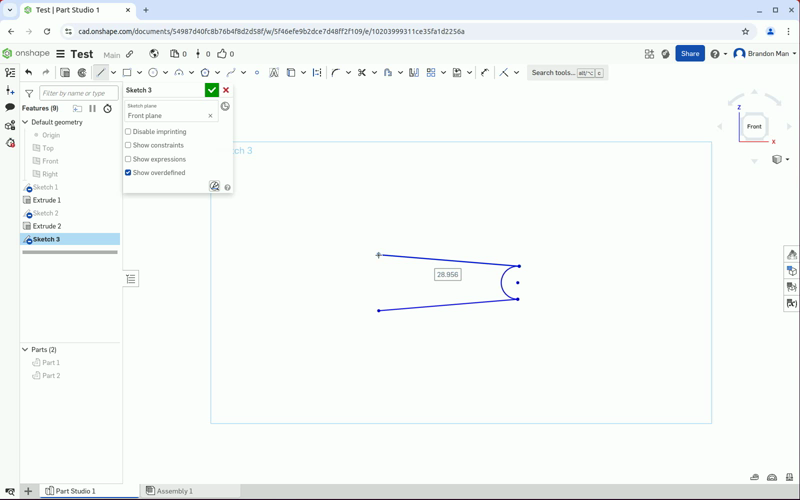
key(esc)
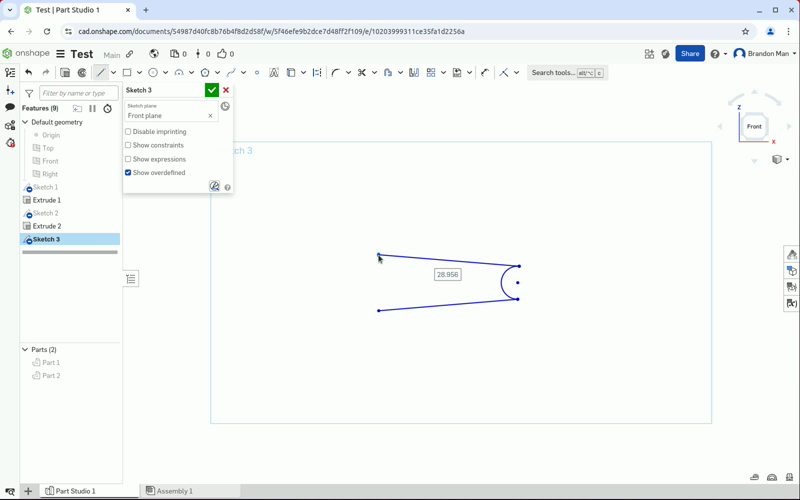
key(a)
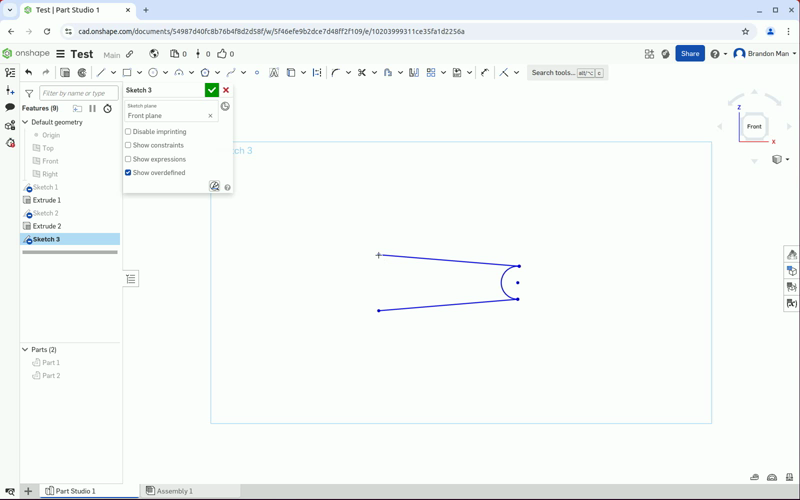
mouse_move(378, 254)
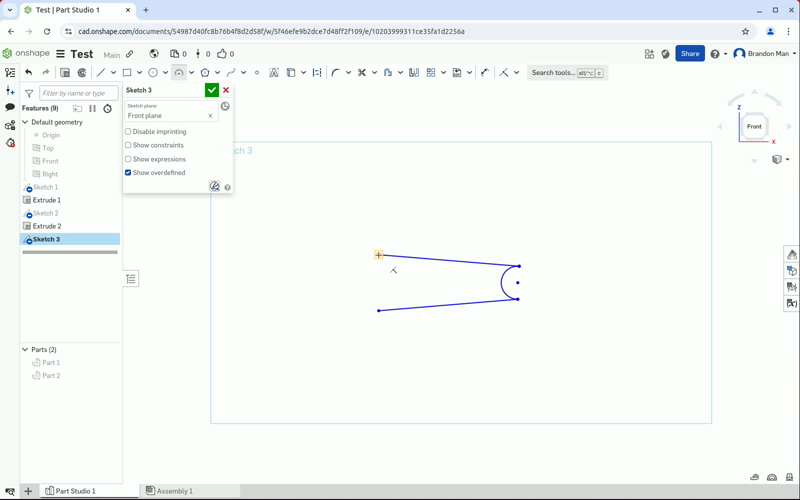
click(378, 254)
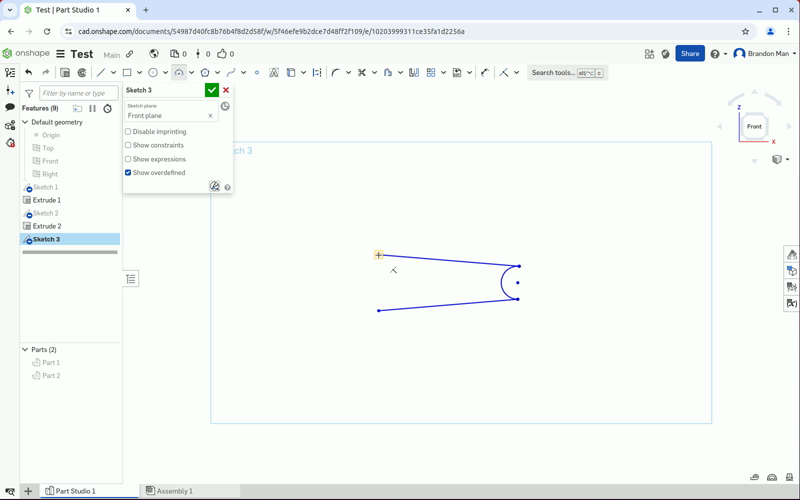
mouse_move(378, 310)
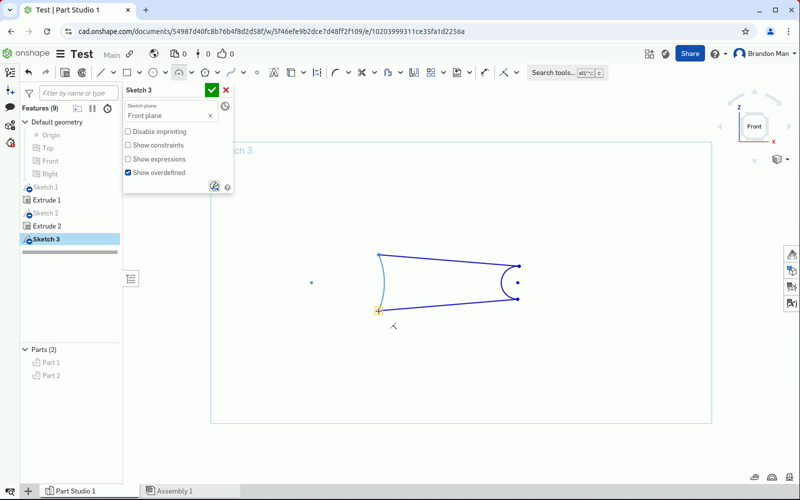
click(378, 310)
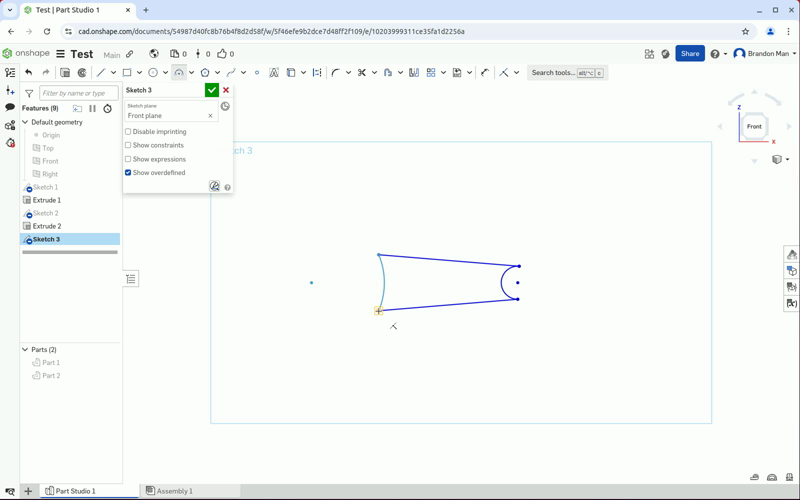
key_down(shift)
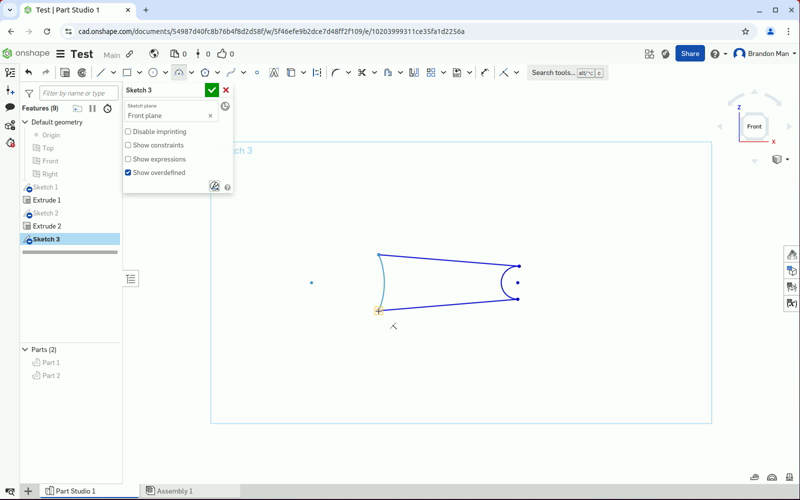
mouse_move(404, 282)
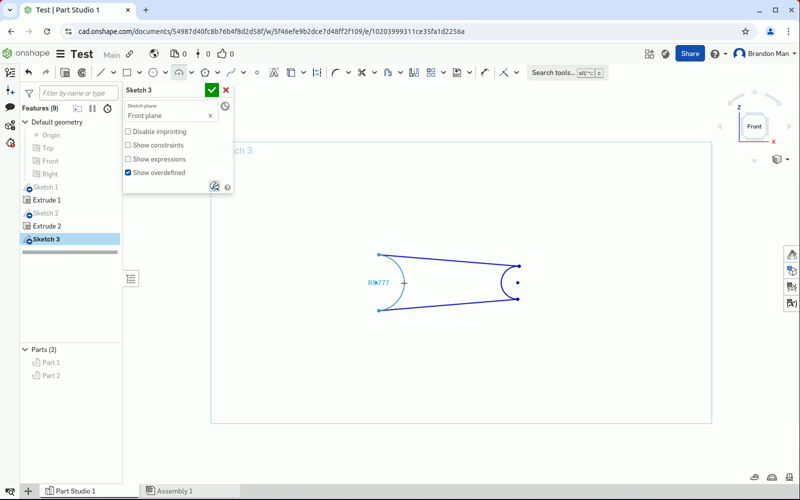
click(404, 282)
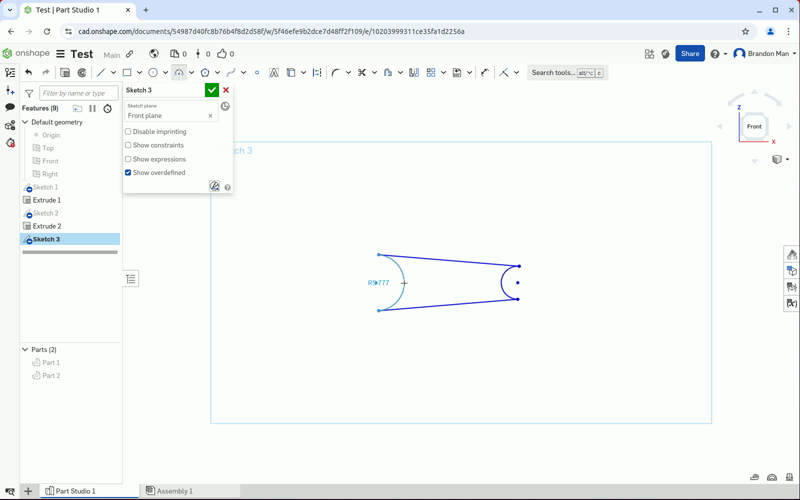
key_up(shift)
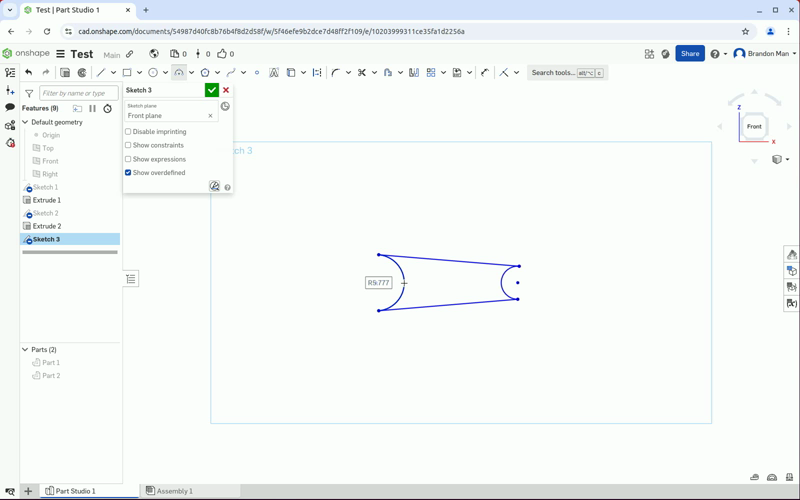
key(esc)
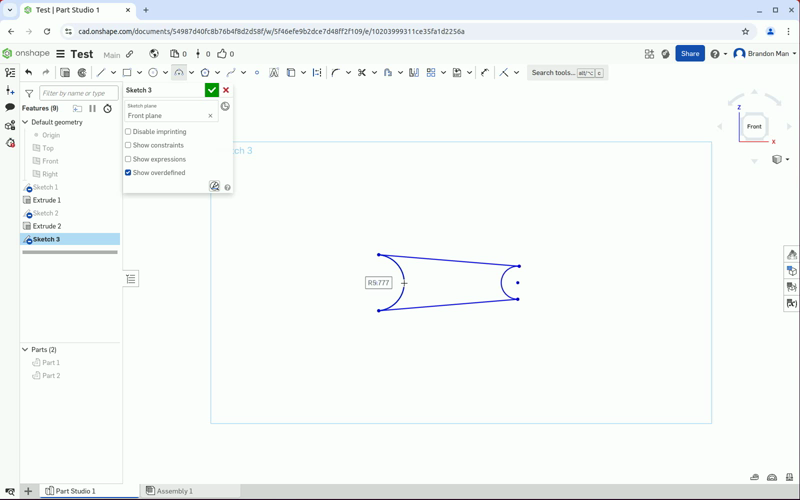
mouse_move(422, 297)
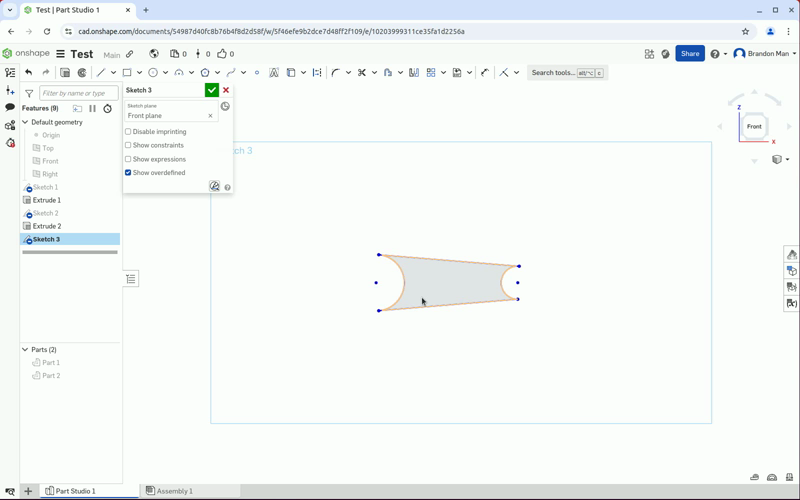
click(422, 297)
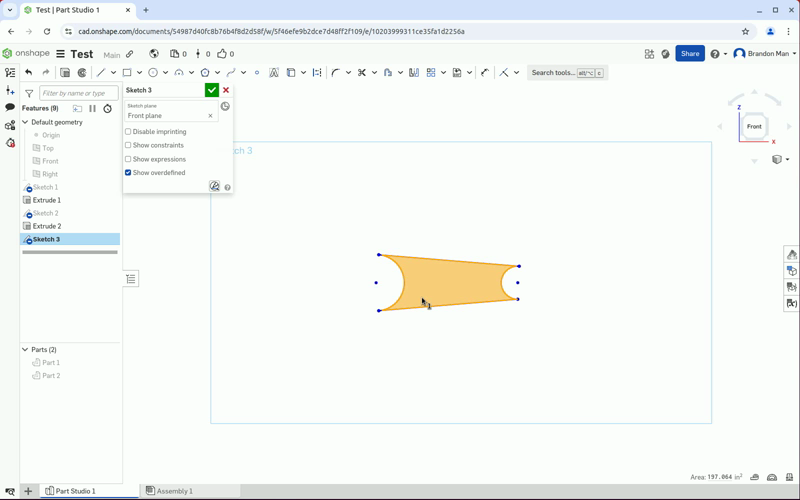
mouse_move(73, 352)
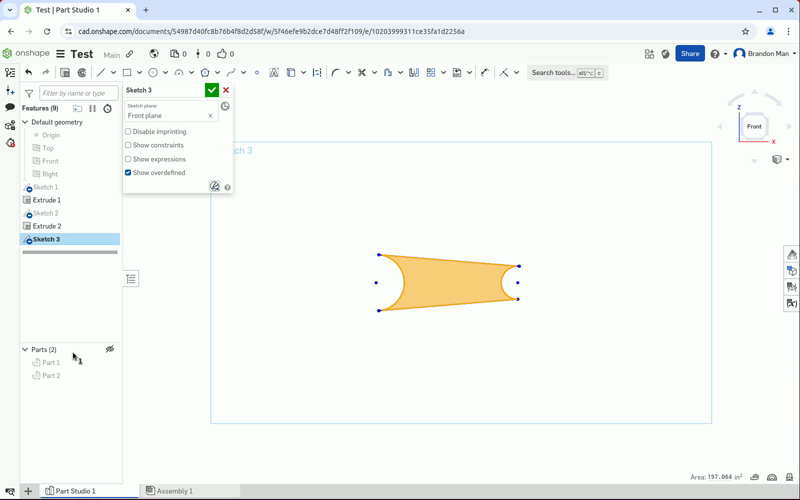
key(shift+y)
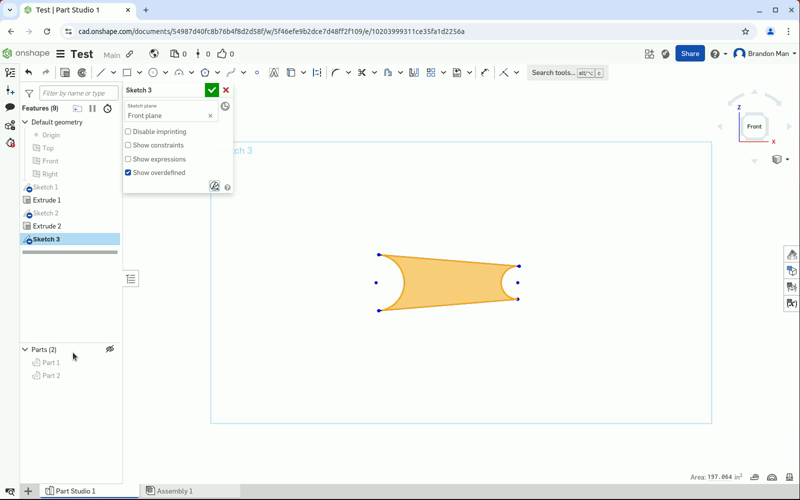
key(shift+e)
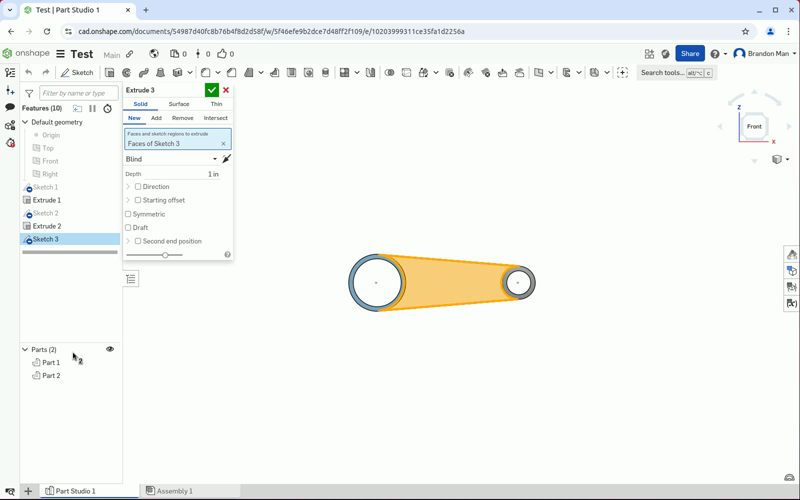
mouse_move(143, 106)
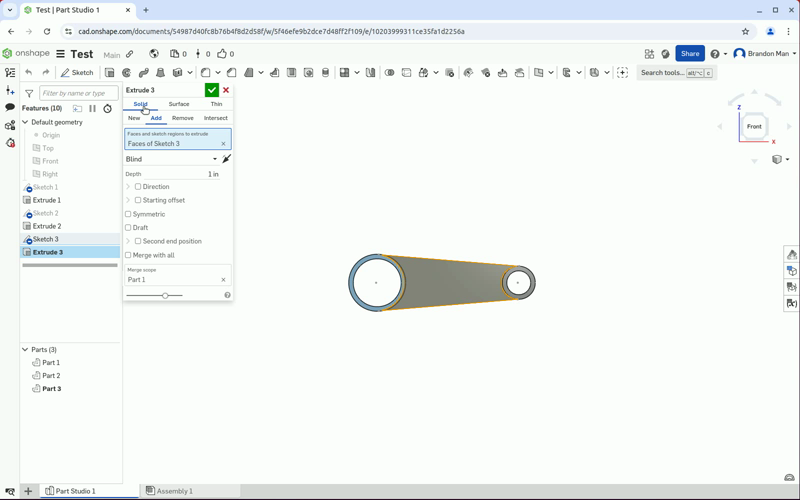
click(143, 106)
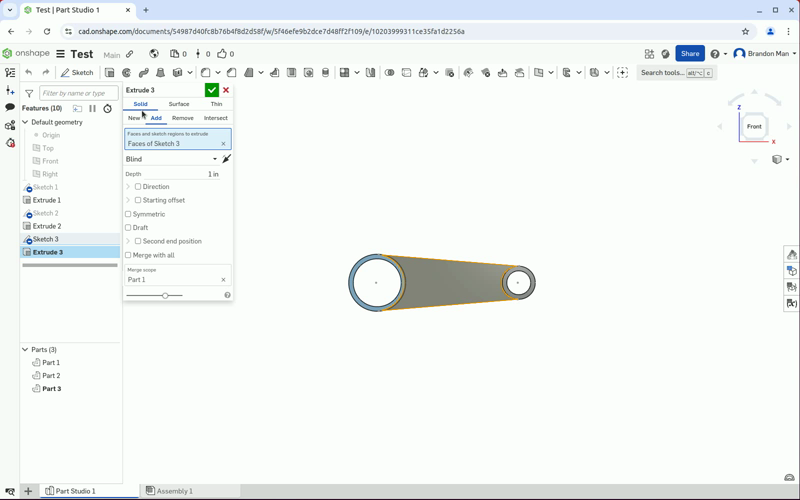
mouse_move(137, 120)
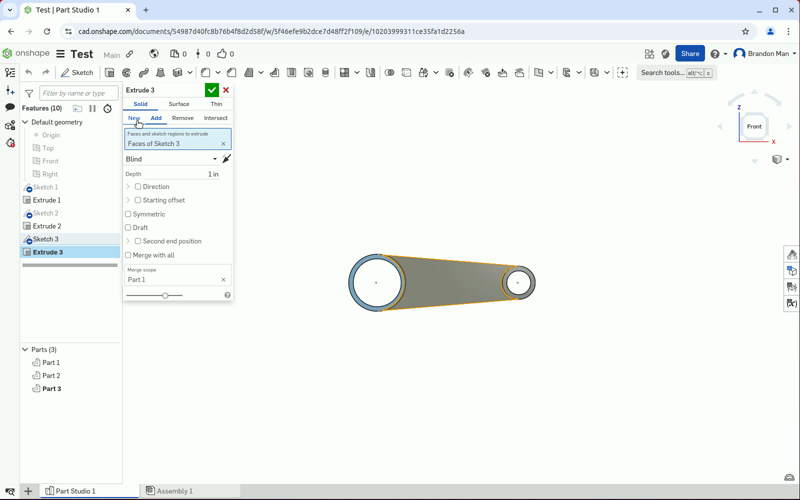
click(137, 120)
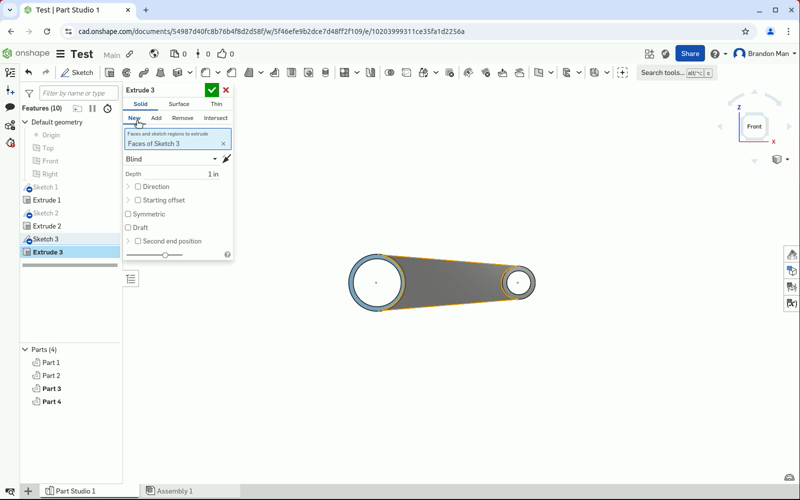
key(tab, 4)
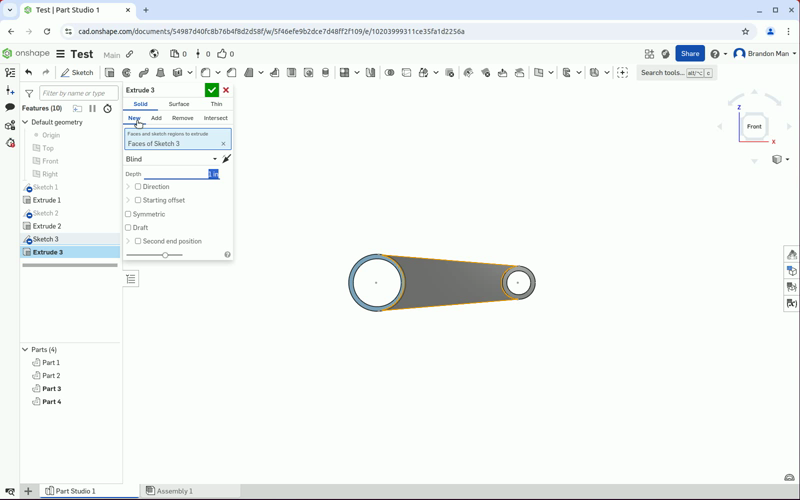
text(4.814)
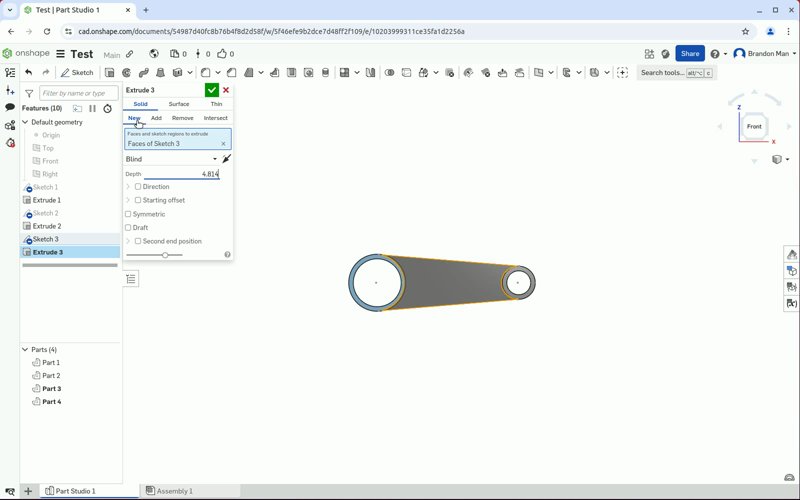
key(enter)
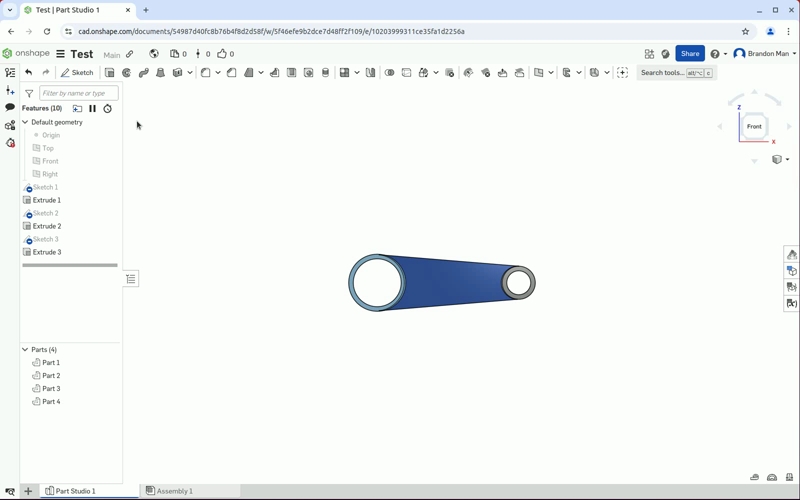
key(shift+h)
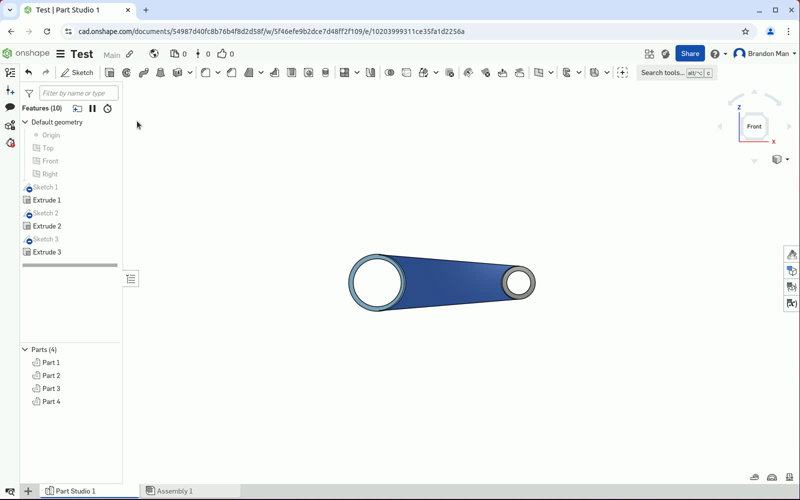
key(shift+h)
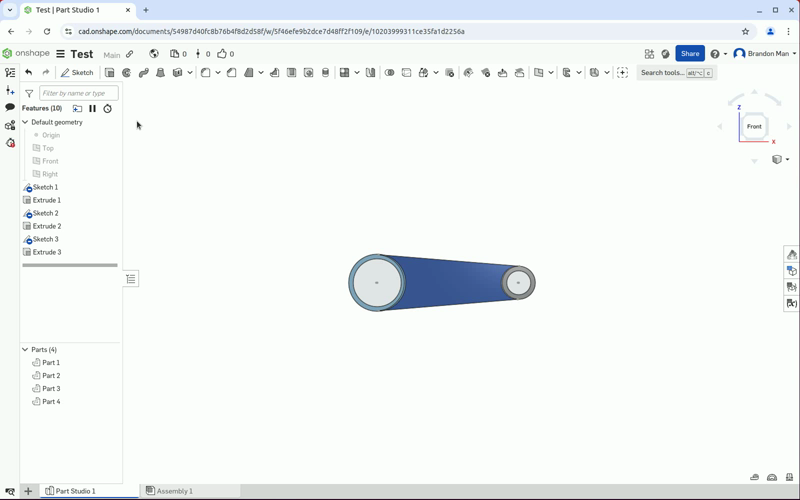
key(shift+7)
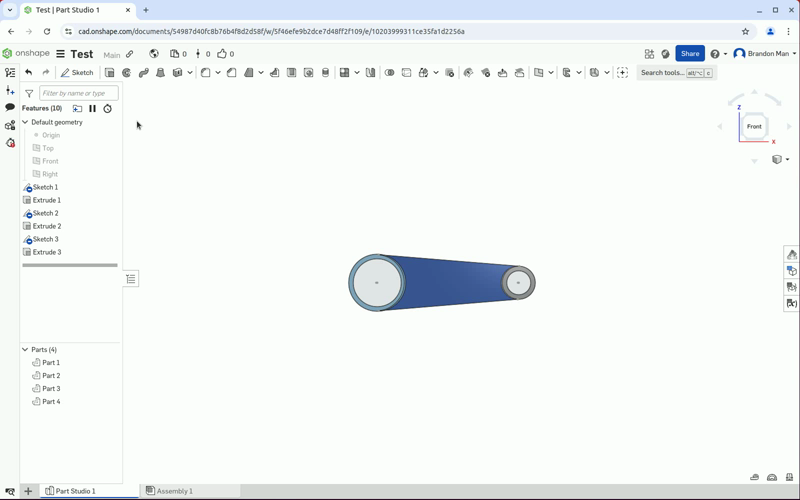
key(left, 2)
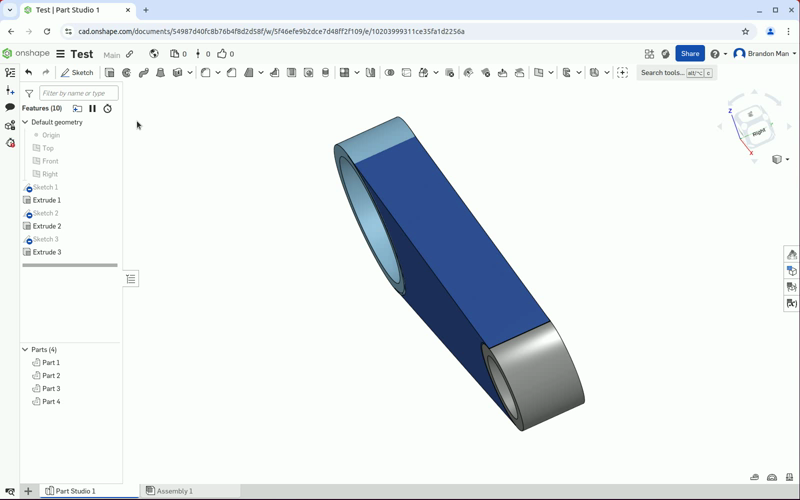
key(down, 2)
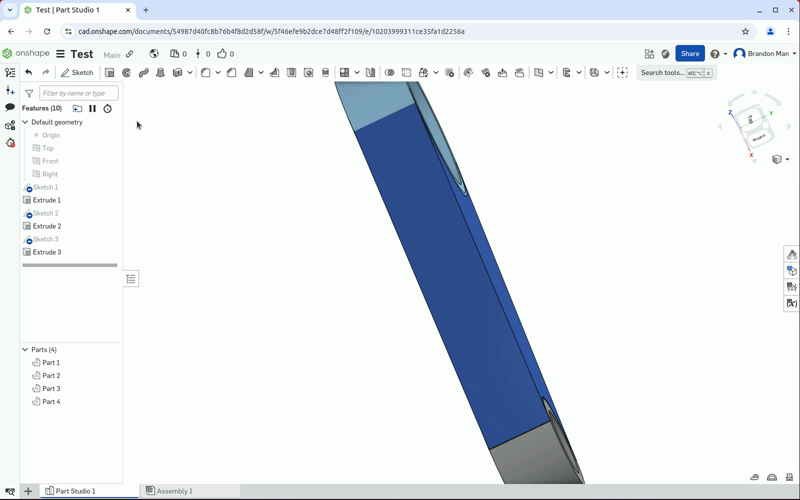
key(up, 2)
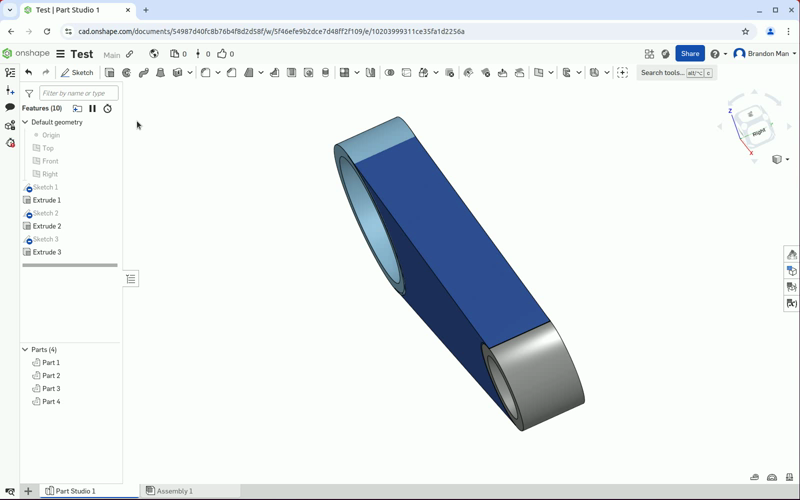
key(right, 2)
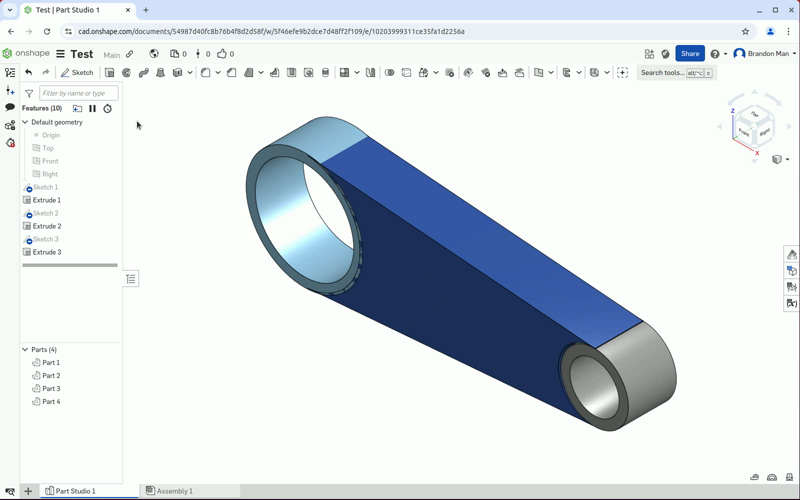
mouse_move(73, 189)
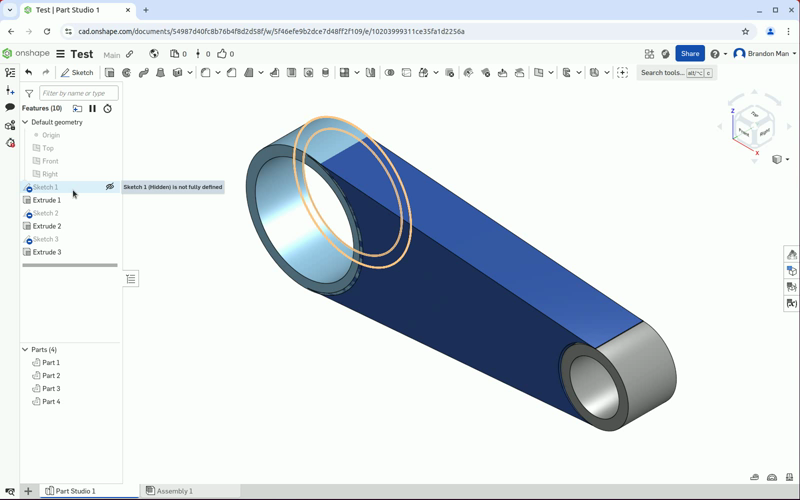
click(73, 189)